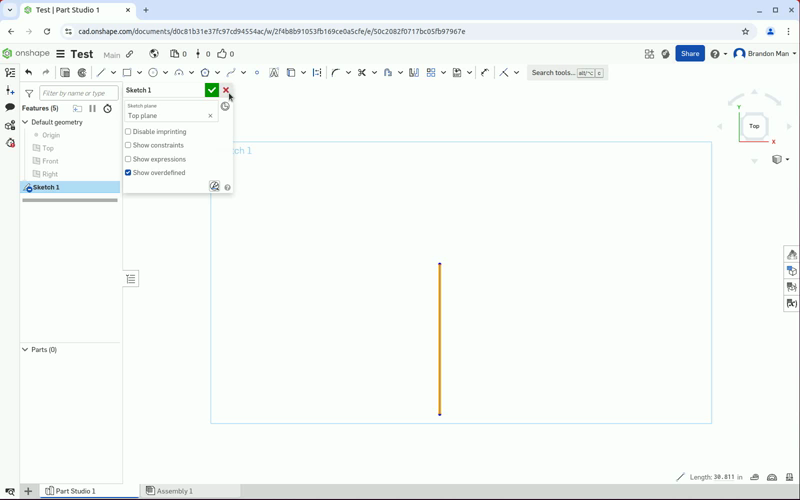
key(shift+h)
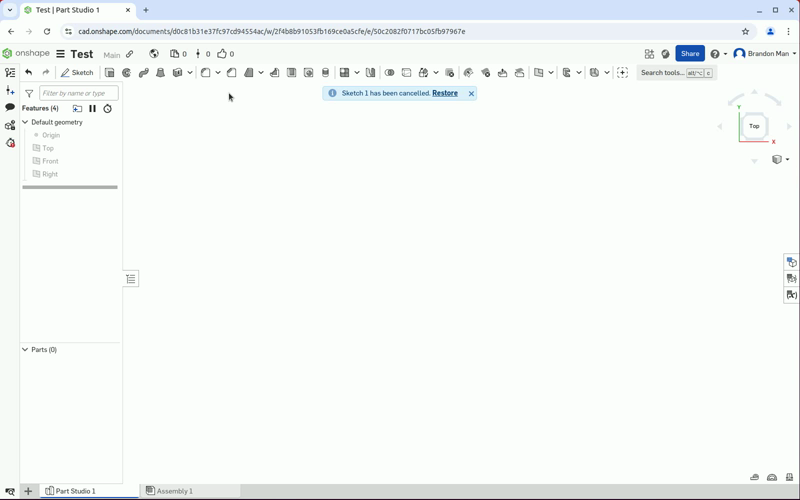
mouse_move(73, 352)
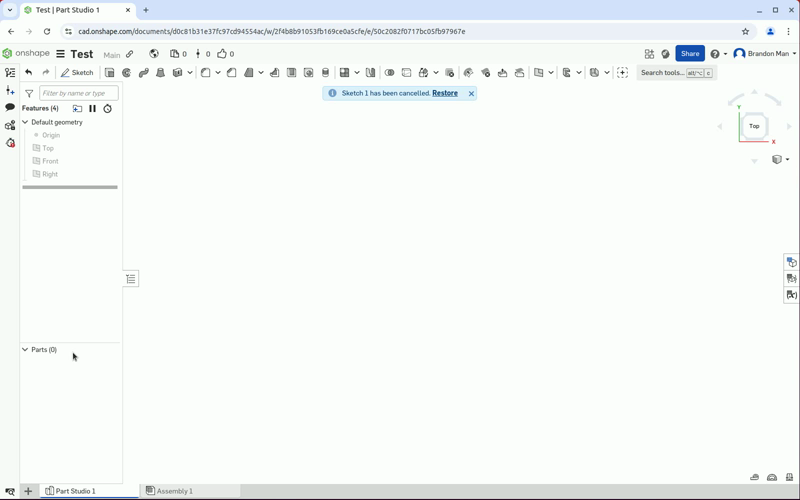
key(y)
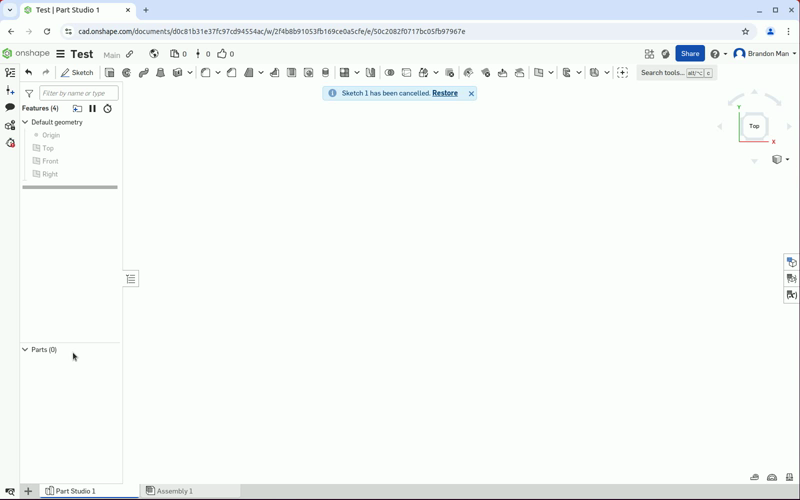
key(shift+p)
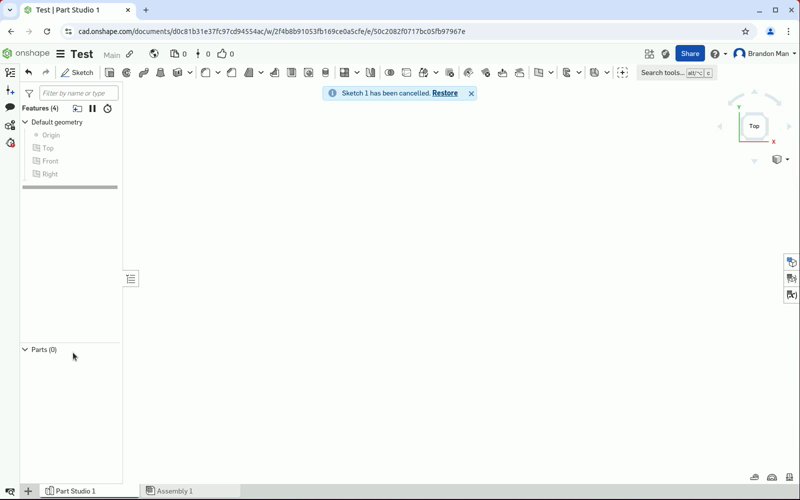
key(space)
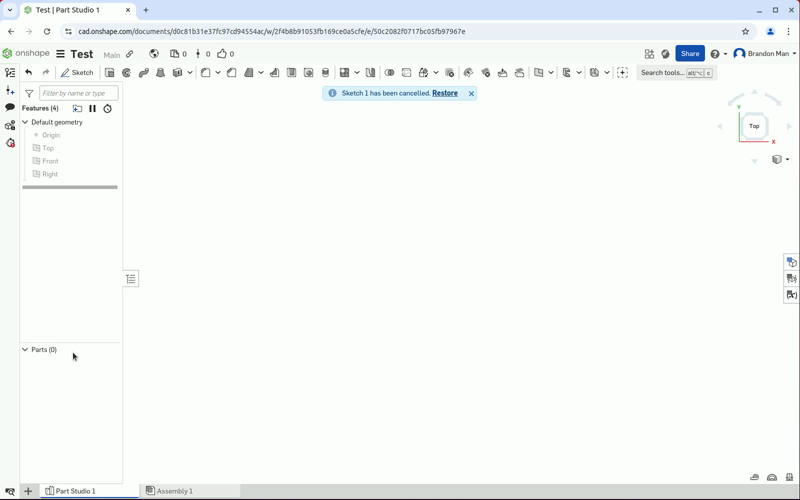
key_down(shift)
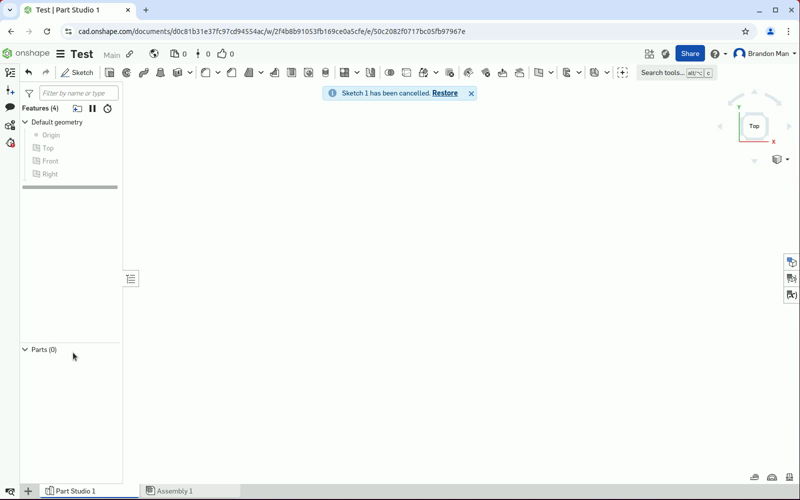
key(up)
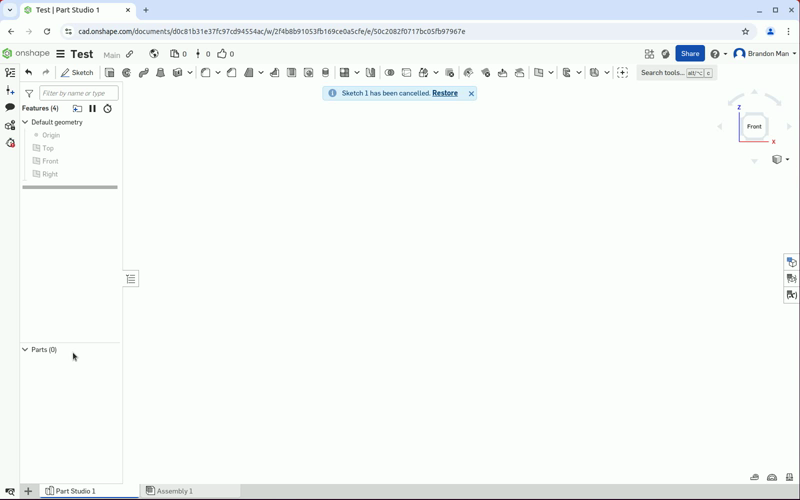
key_up(shift)
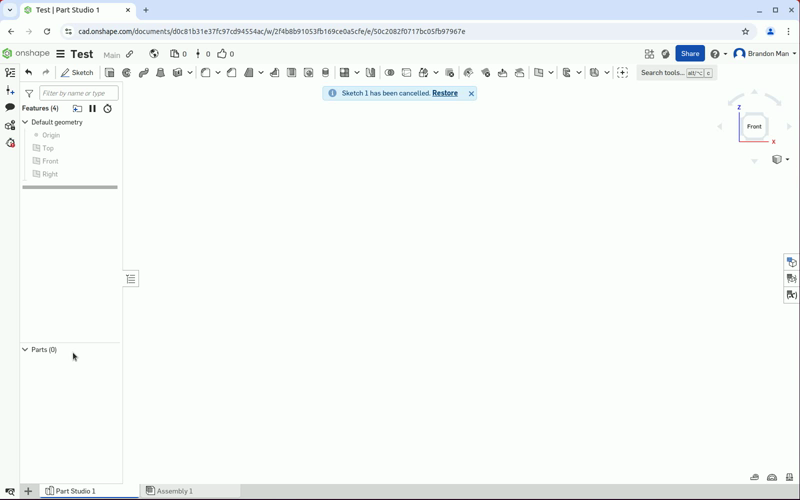
mouse_move(73, 352)
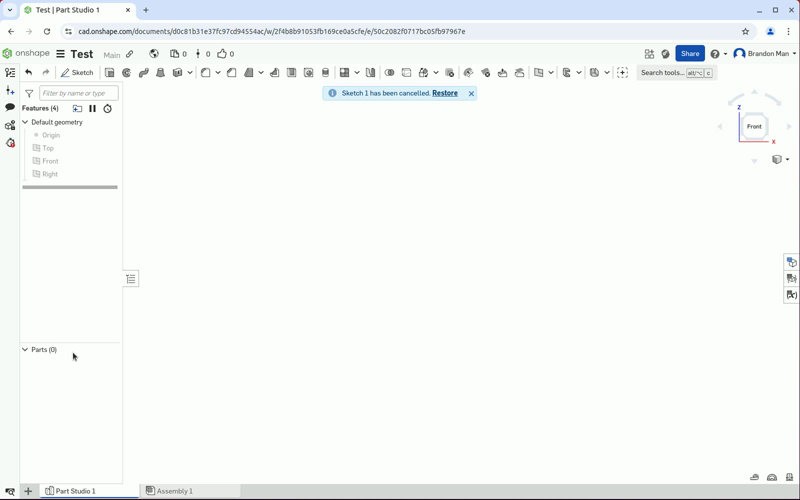
key(shift+y)
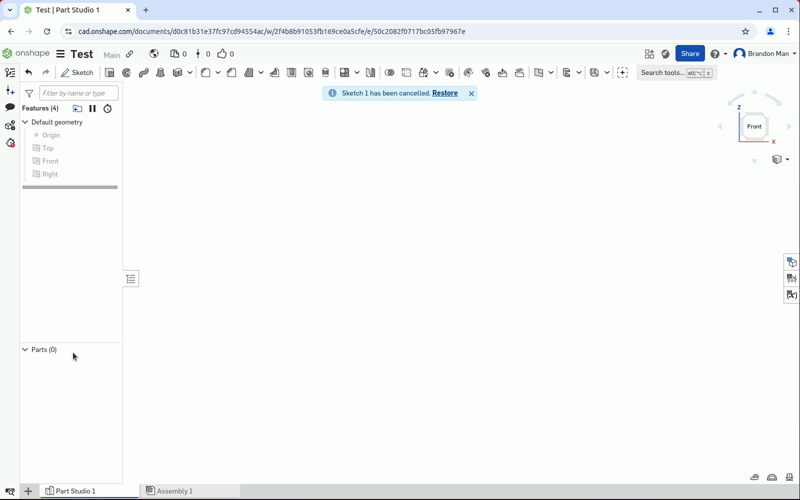
key(shift+s)
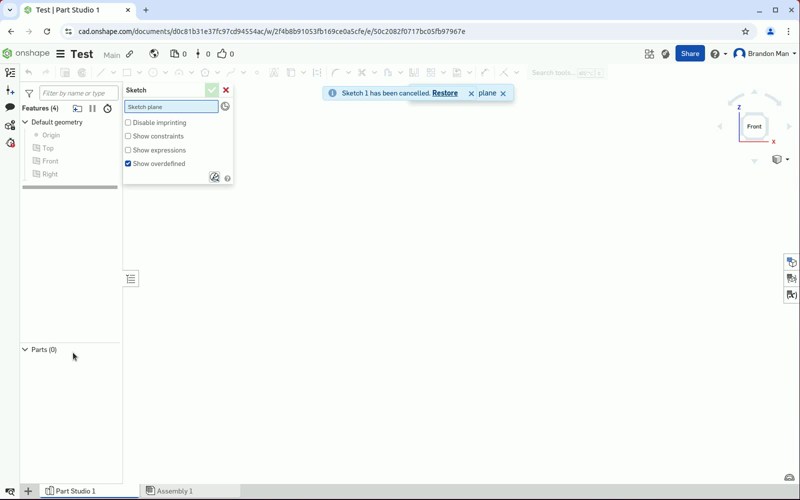
mouse_move(73, 163)
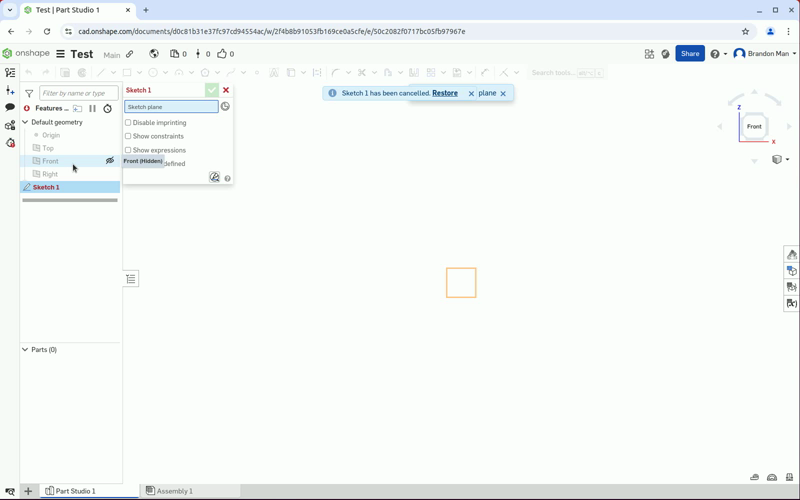
click(73, 163)
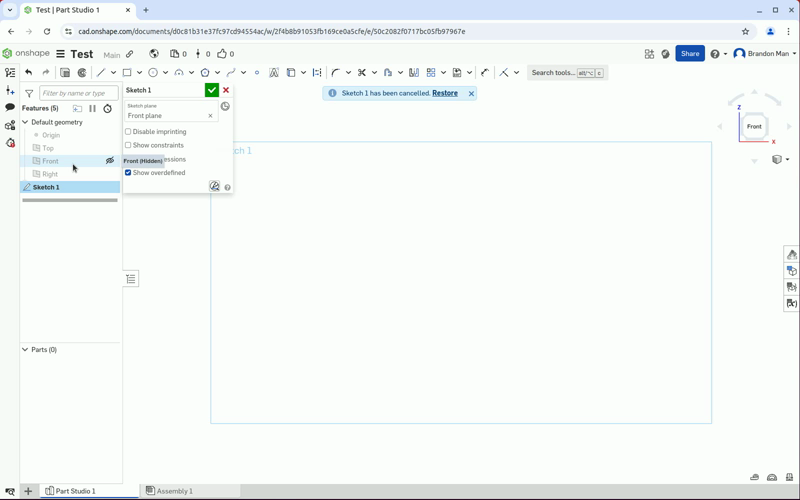
mouse_move(73, 352)
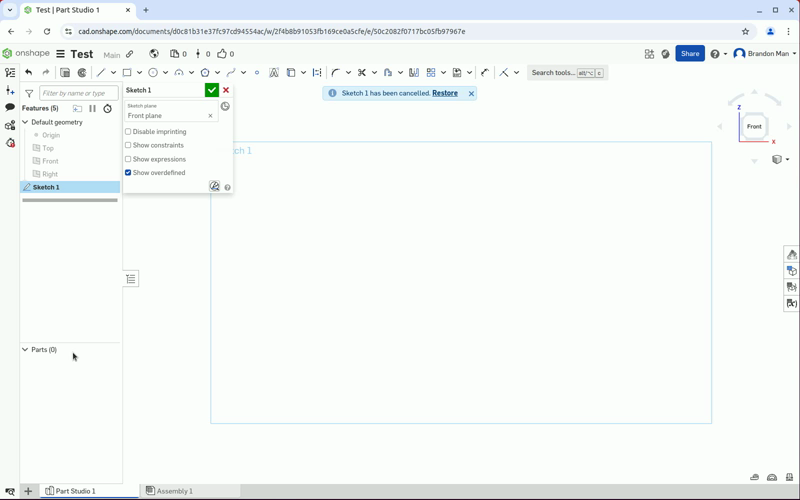
key(y)
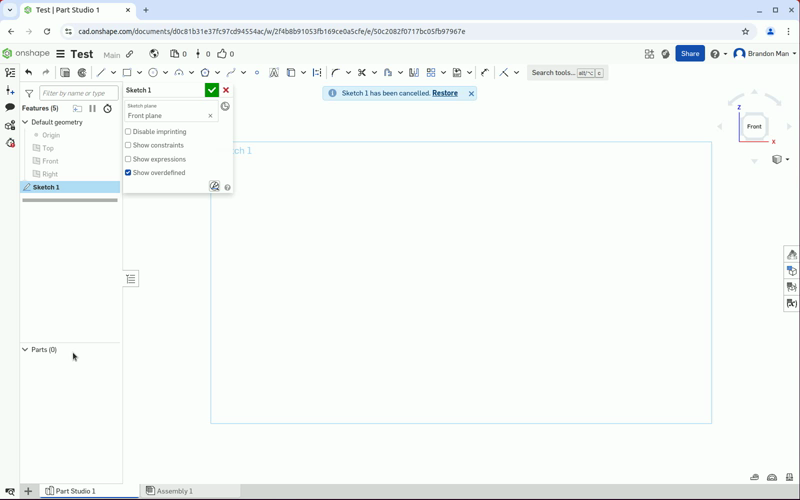
key(l)
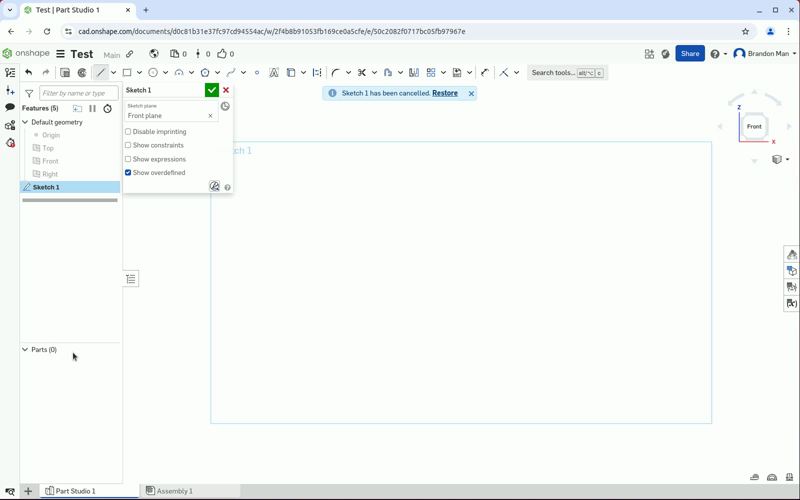
key_down(shift)
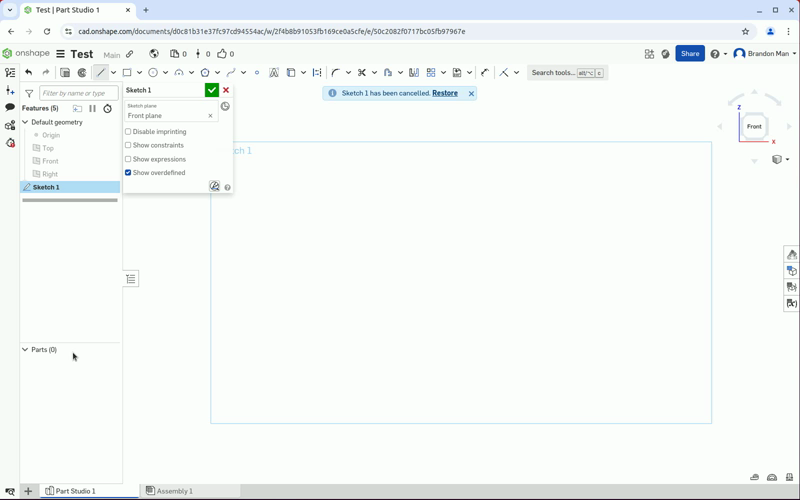
mouse_move(460, 282)
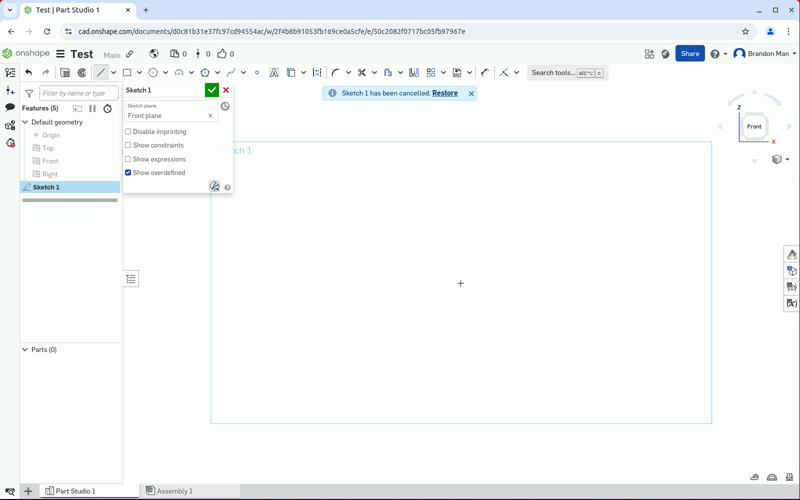
click(460, 282)
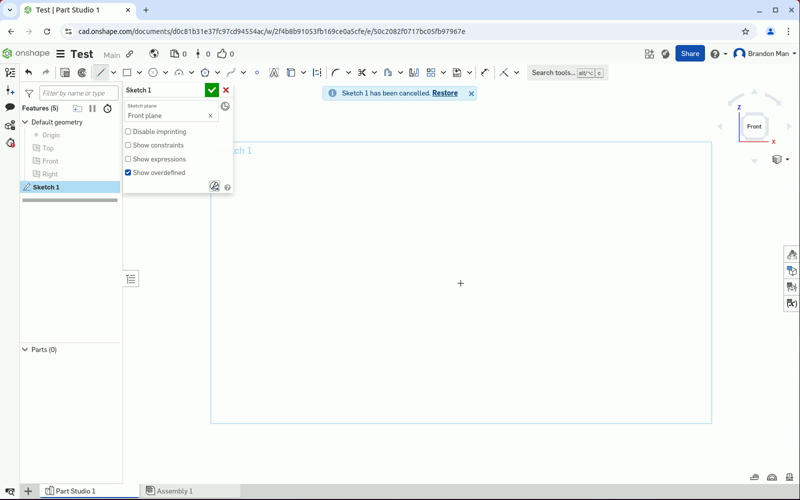
key_up(shift)
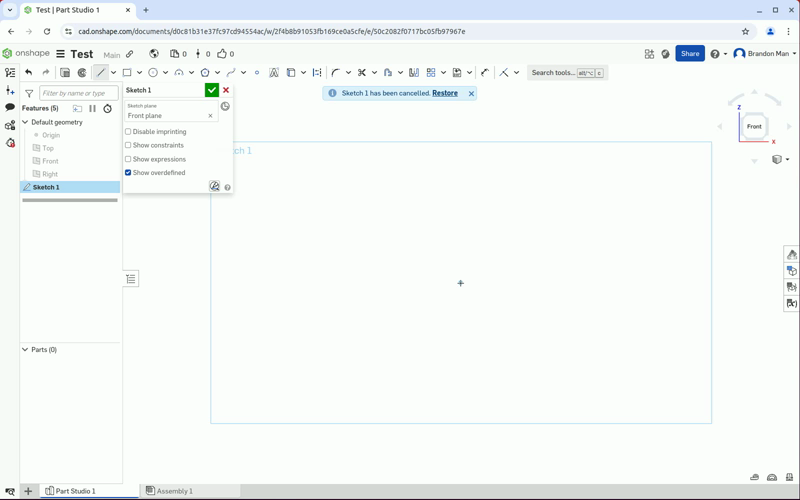
key_down(shift)
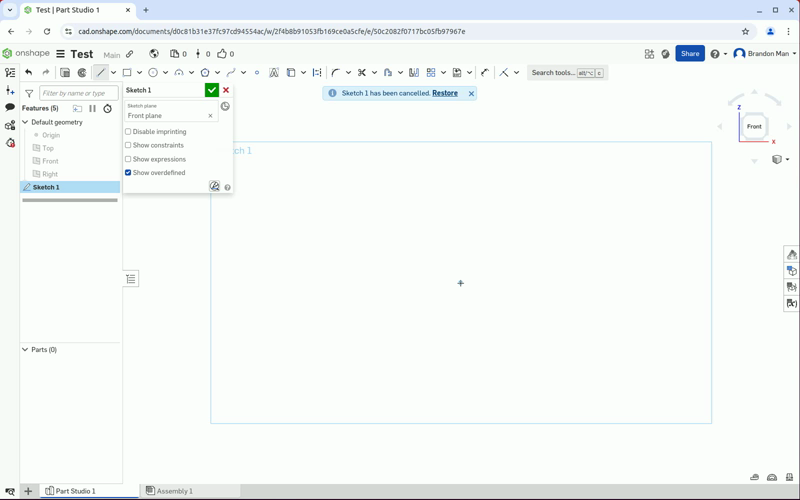
mouse_move(573, 282)
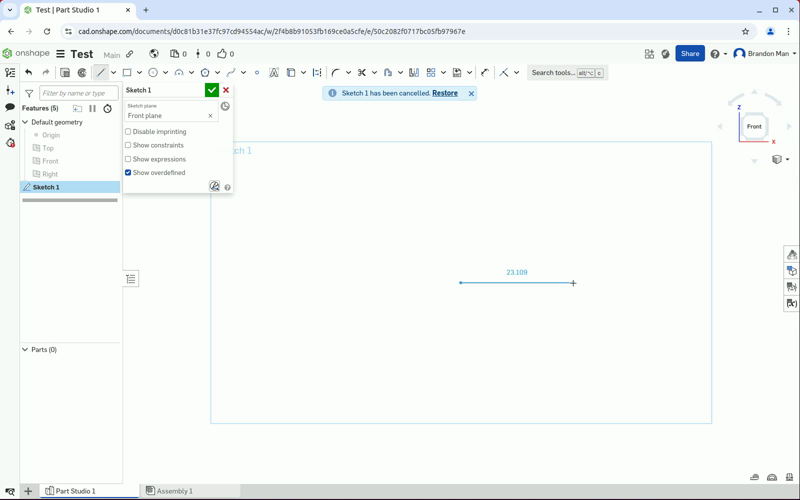
click(573, 282)
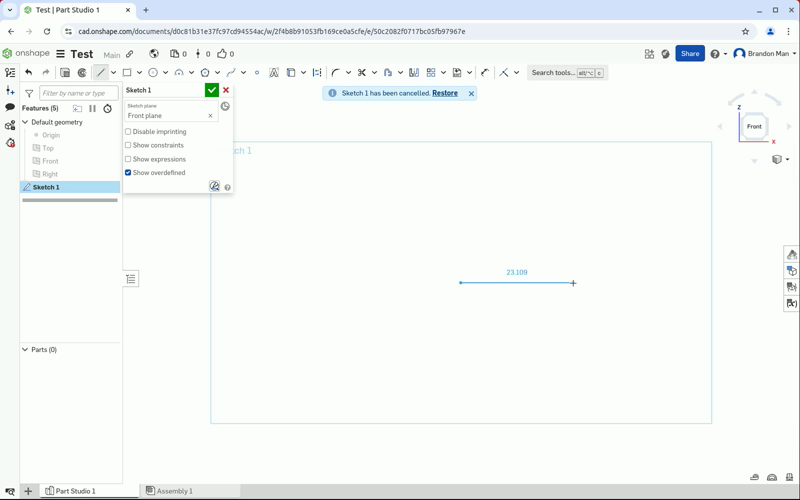
key_up(shift)
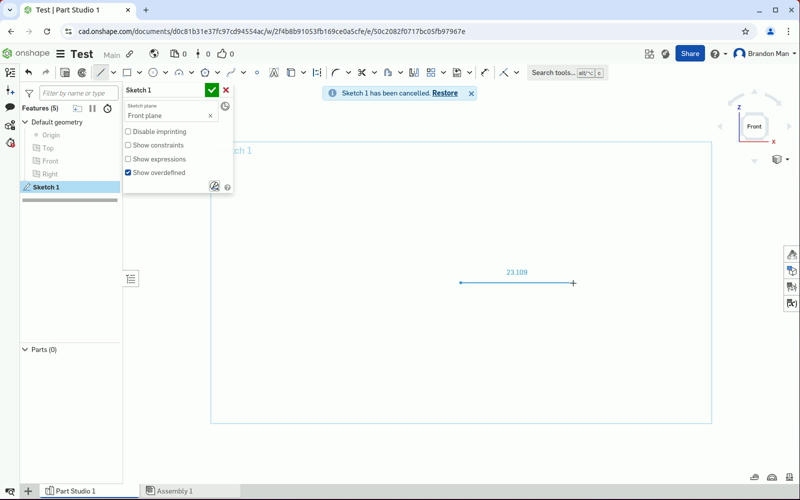
key_down(shift)
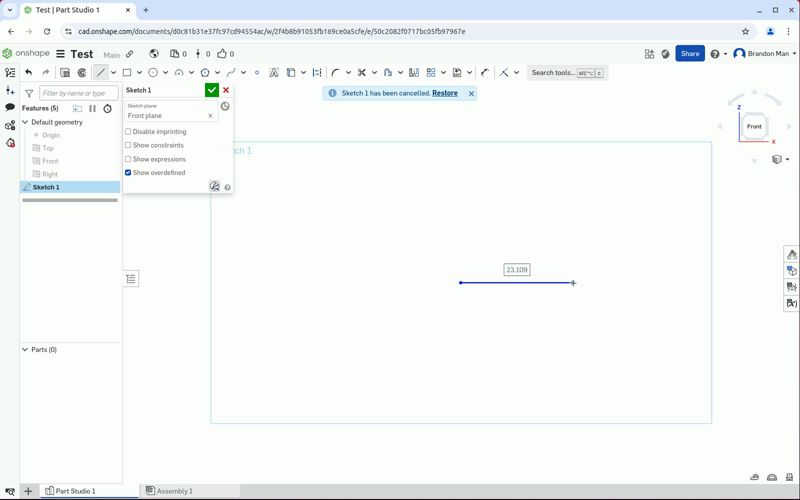
mouse_move(589, 282)
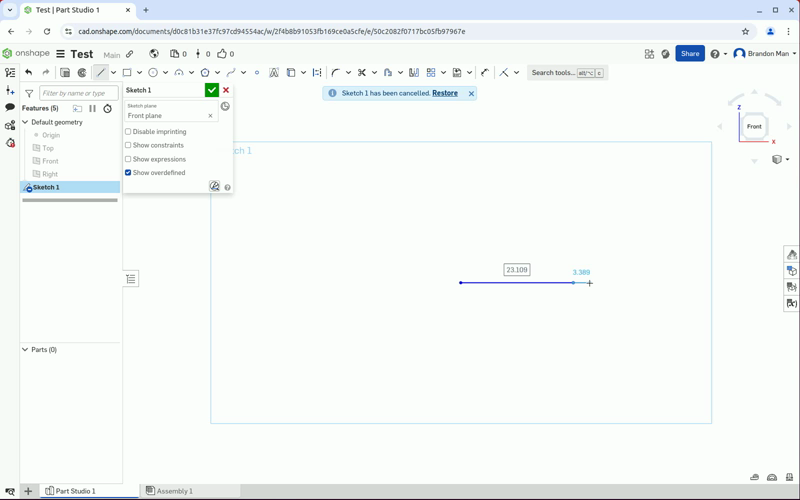
mouse_move(573, 270)
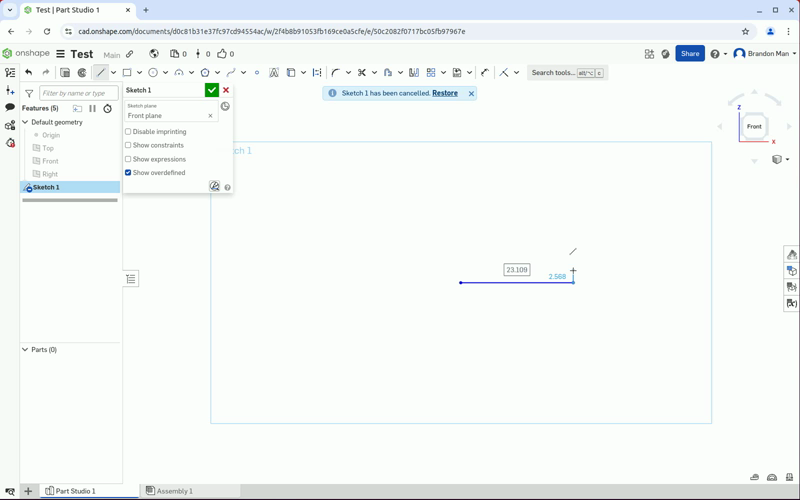
click(573, 270)
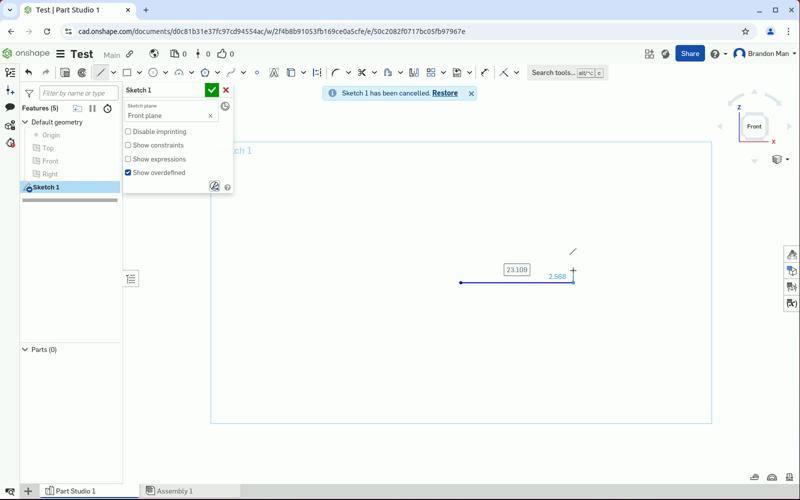
key_up(shift)
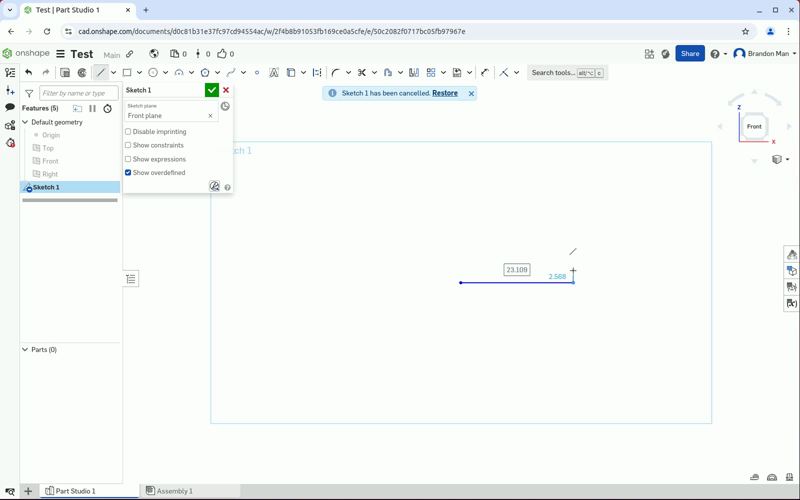
key_down(shift)
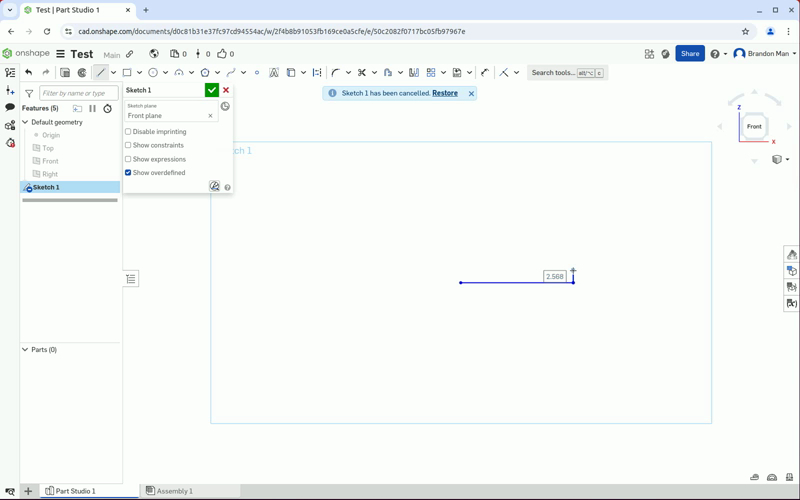
mouse_move(460, 270)
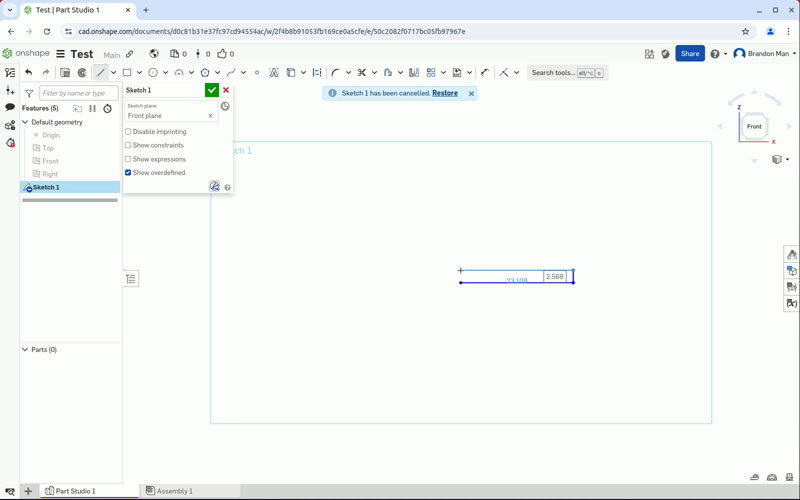
click(460, 270)
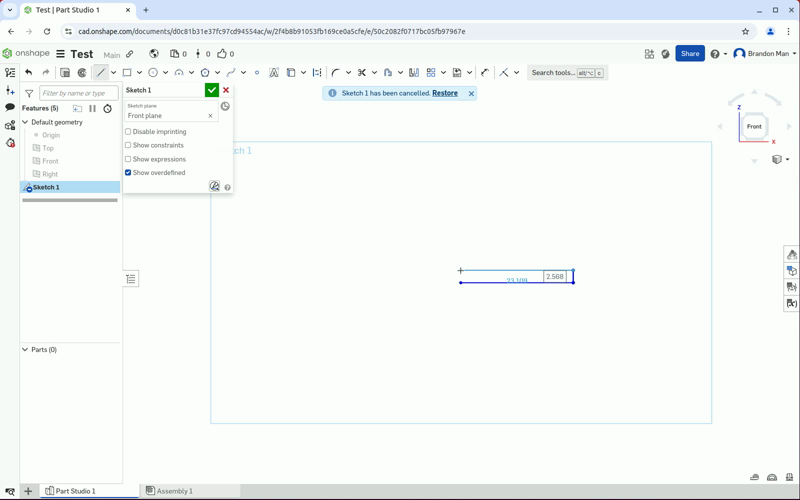
key_up(shift)
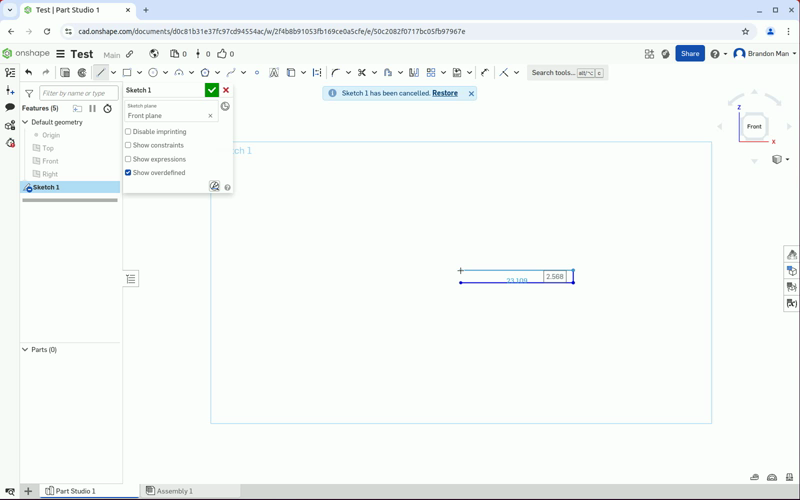
mouse_move(490, 270)
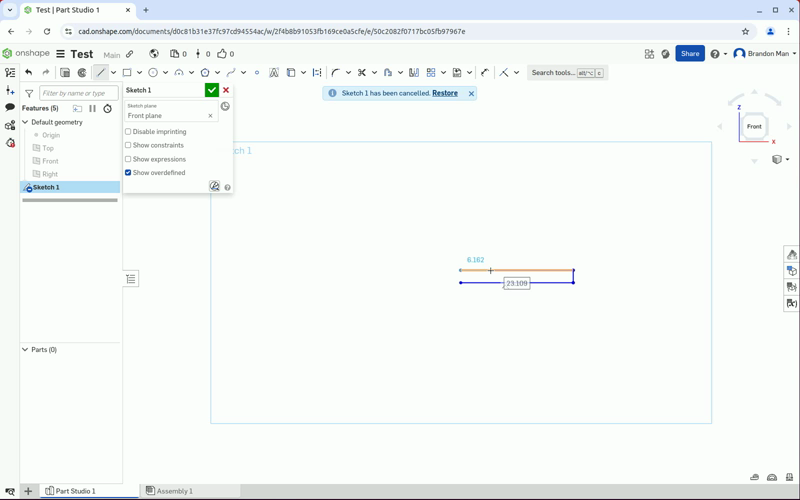
key_down(shift)
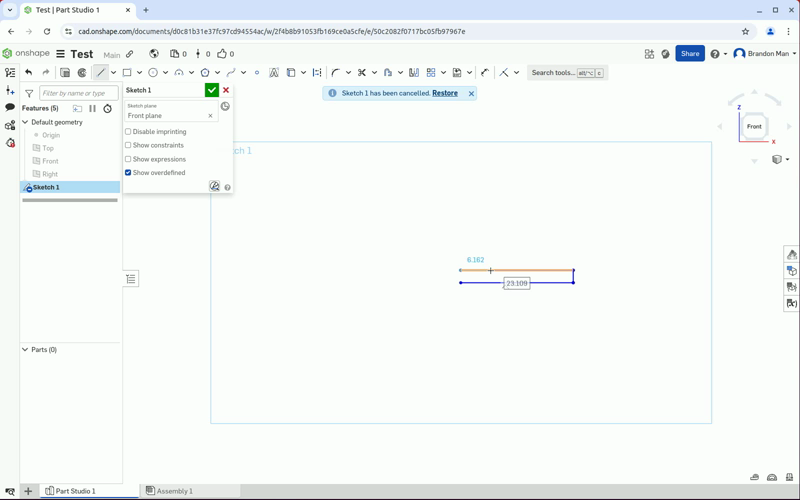
mouse_move(460, 282)
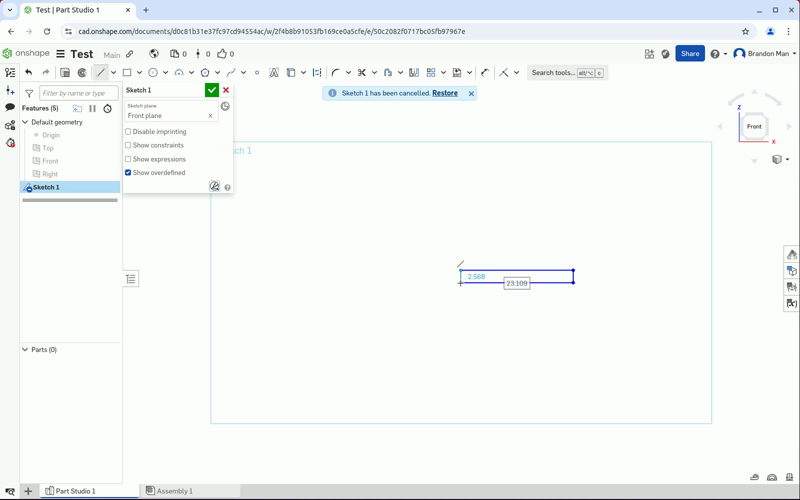
key_up(shift)
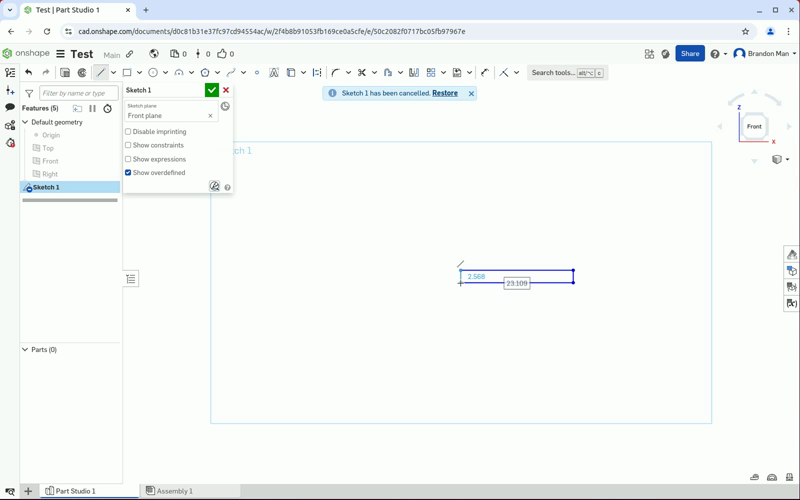
click(460, 282)
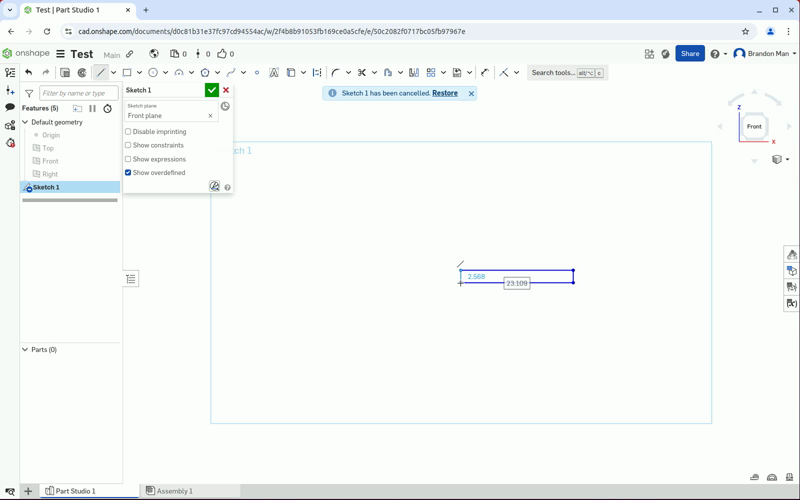
key(esc)
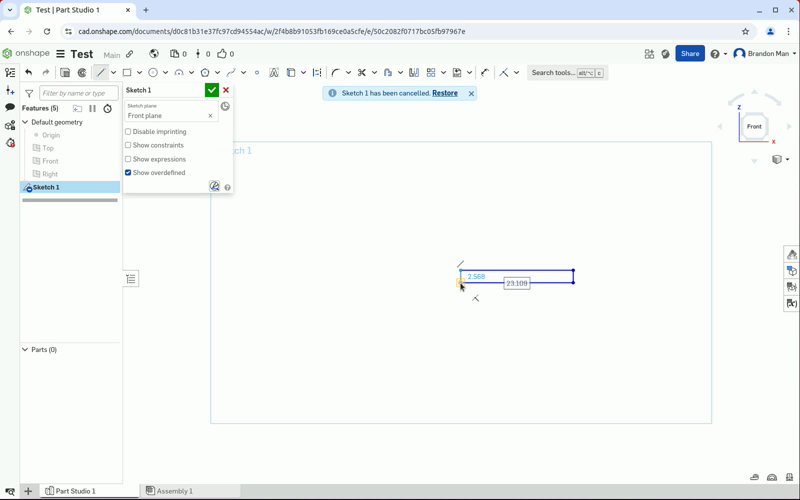
mouse_move(526, 273)
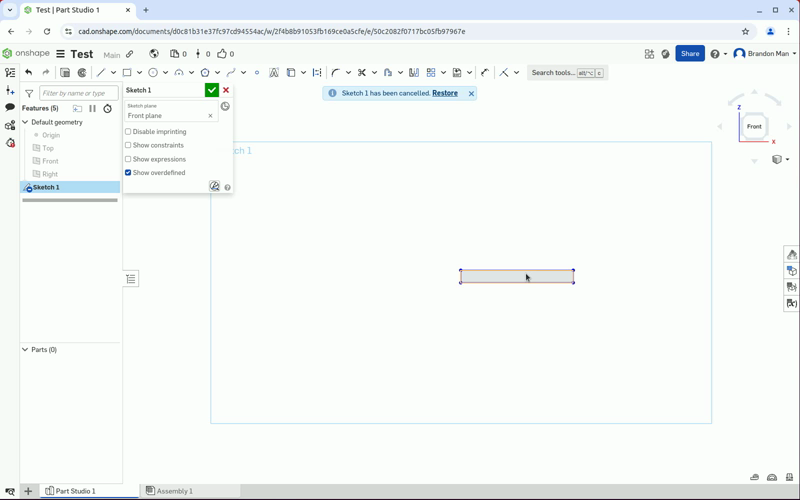
scroll(6)
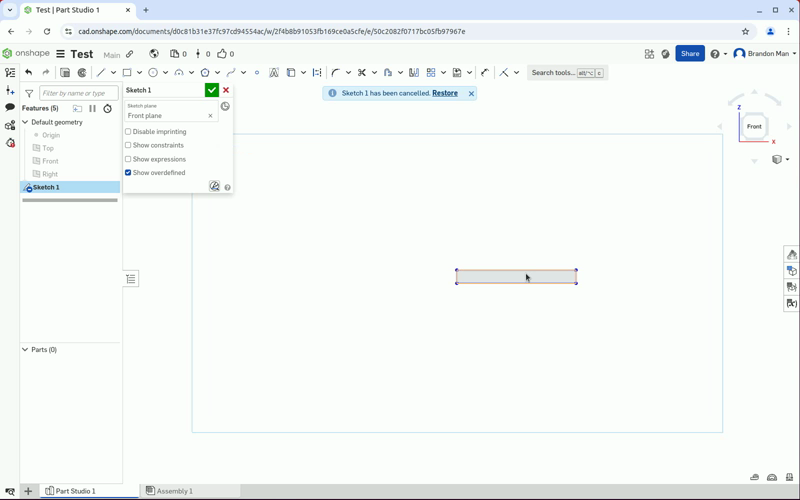
scroll(6)
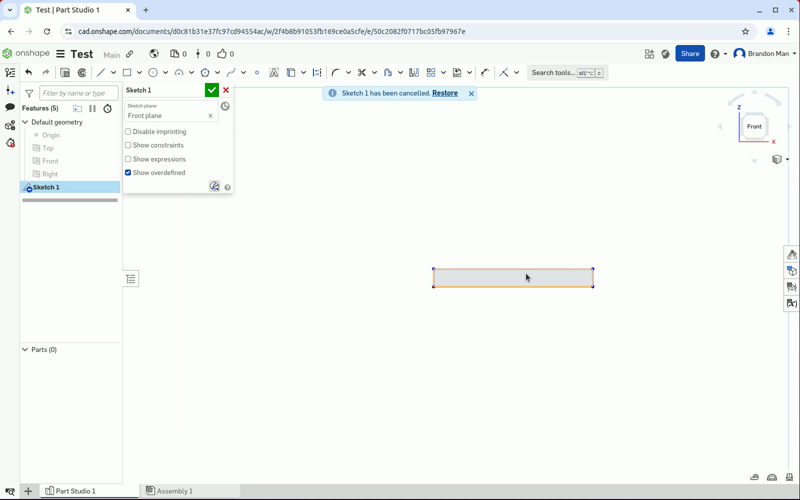
scroll(6)
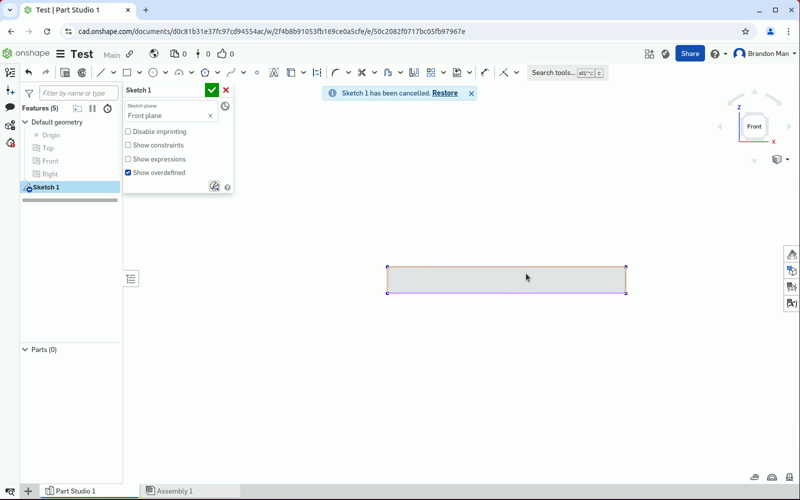
scroll(6)
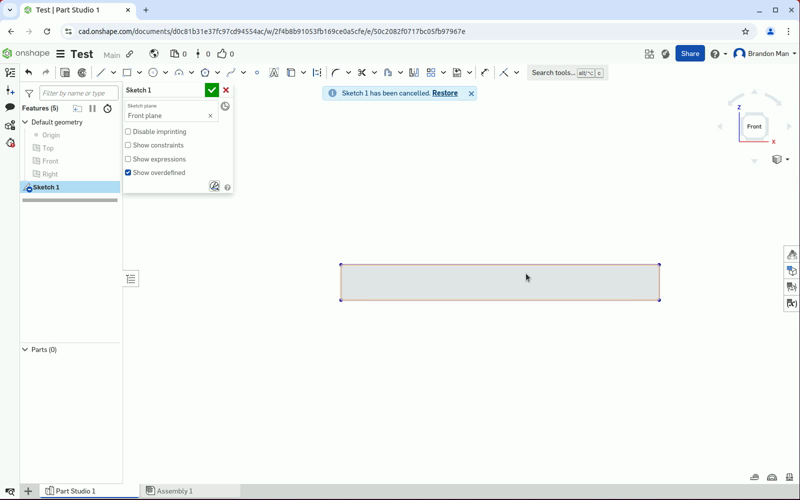
scroll(6)
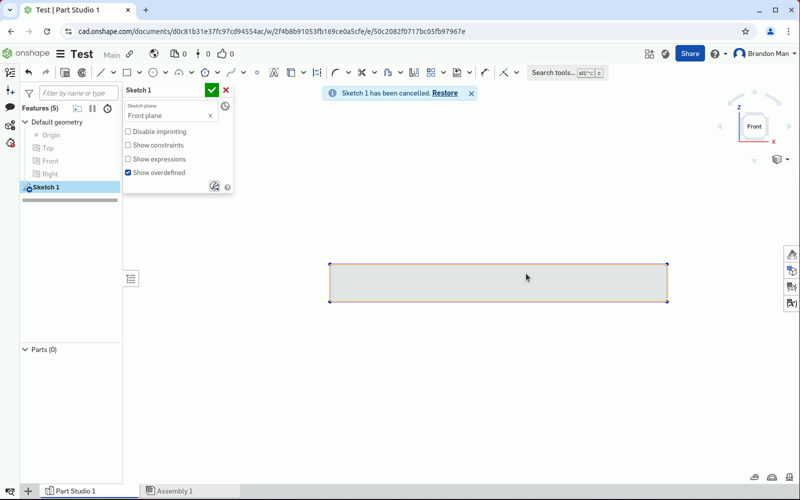
scroll(6)
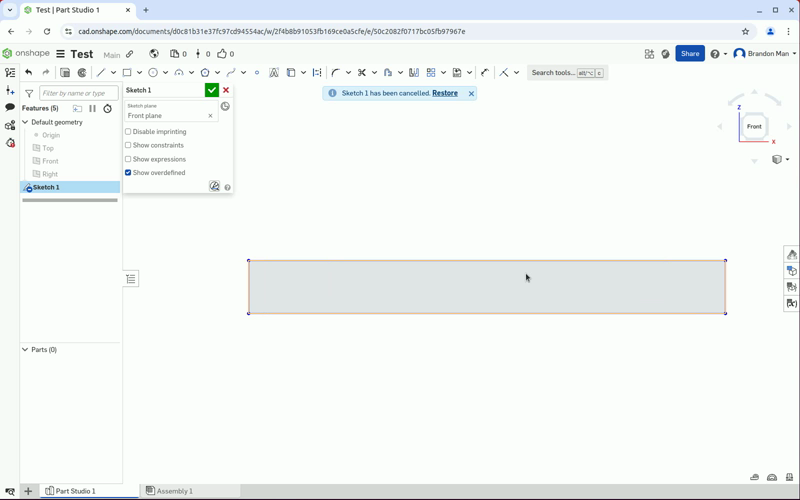
scroll(6)
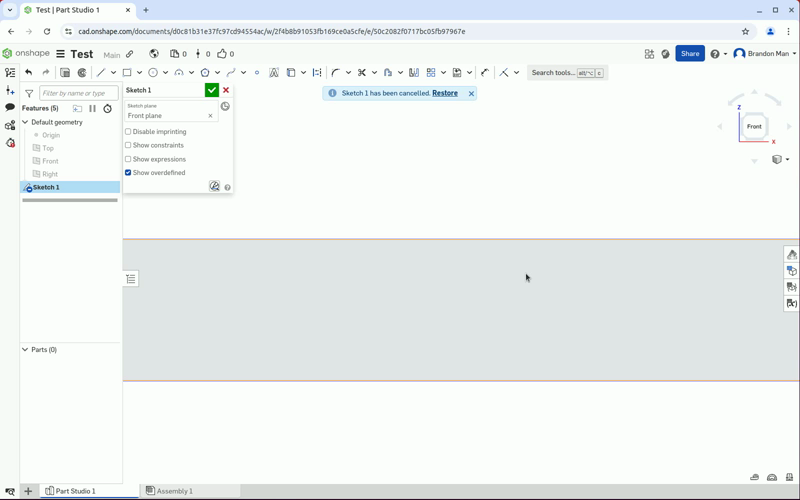
click(526, 273)
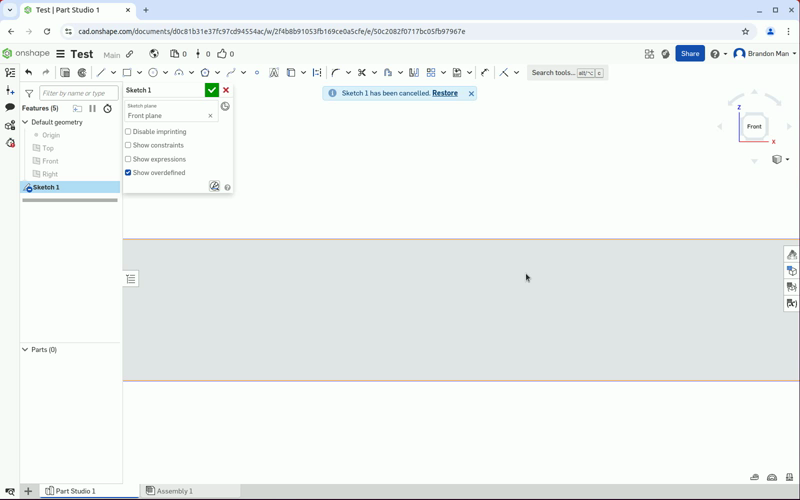
scroll(-6)
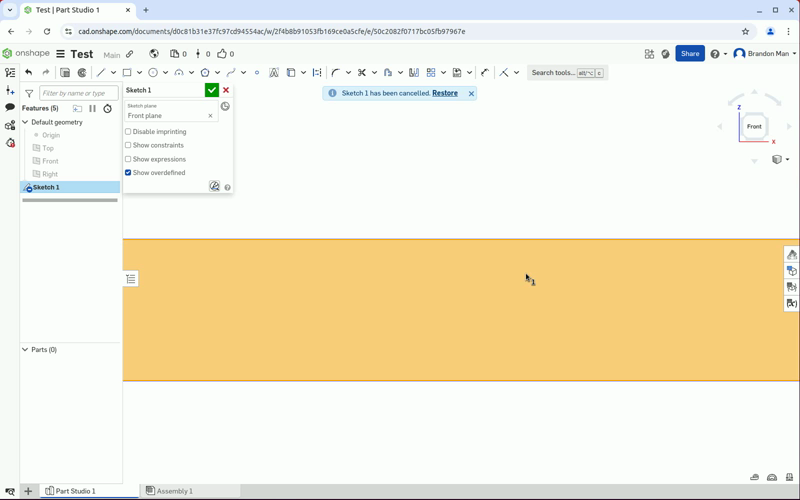
scroll(-6)
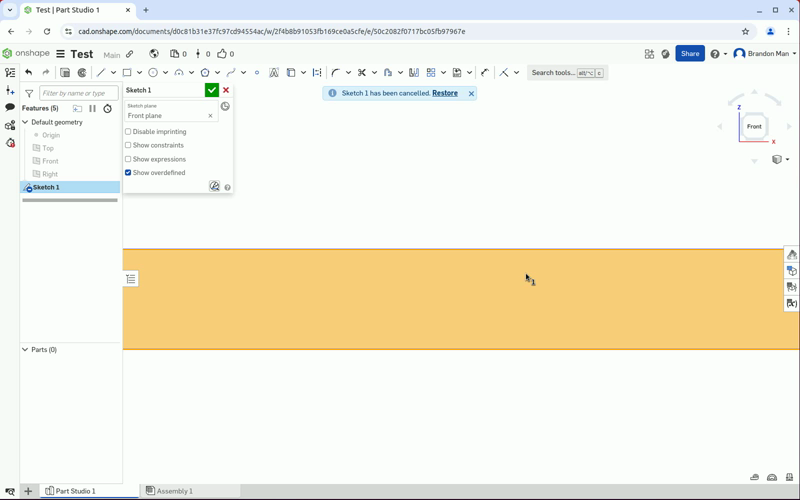
scroll(-6)
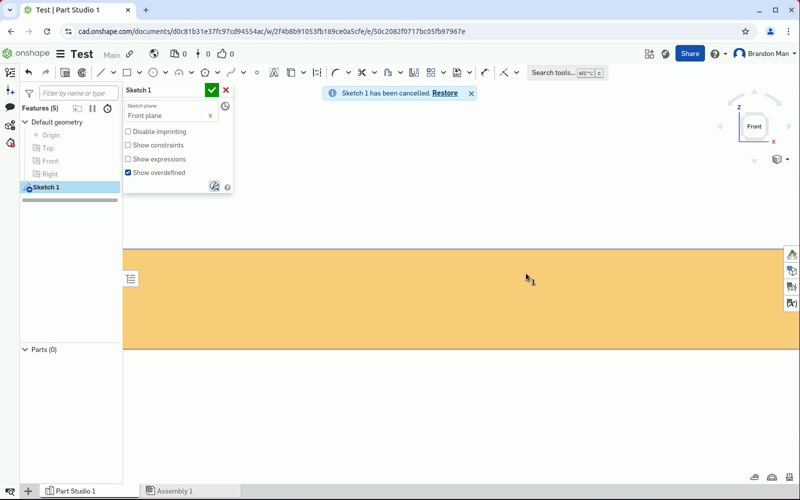
scroll(-6)
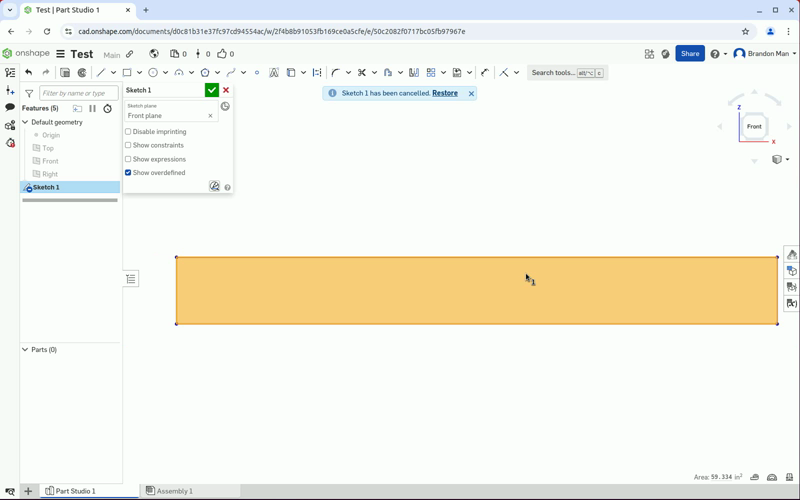
scroll(-6)
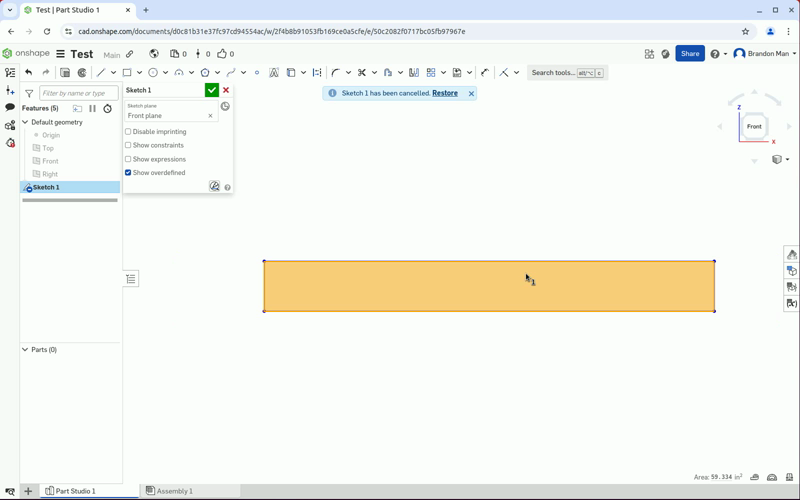
scroll(-6)
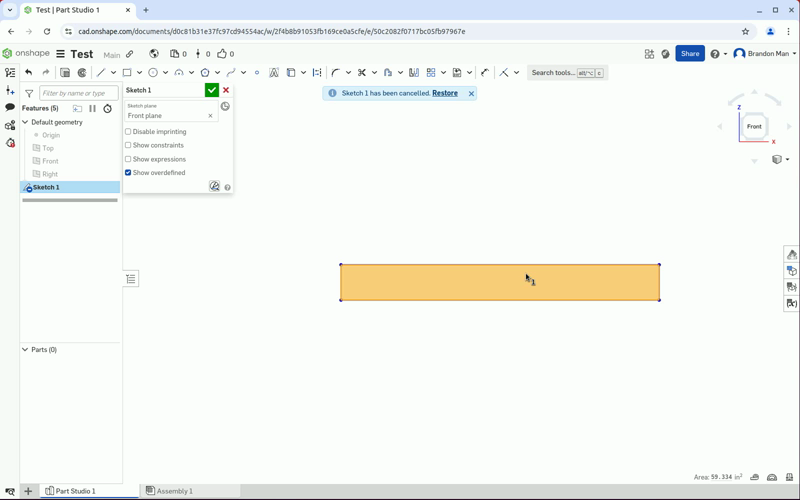
scroll(-6)
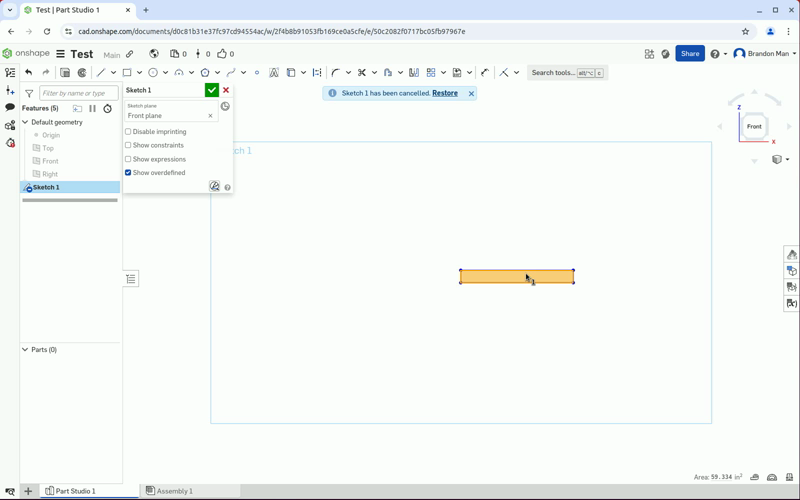
mouse_move(73, 352)
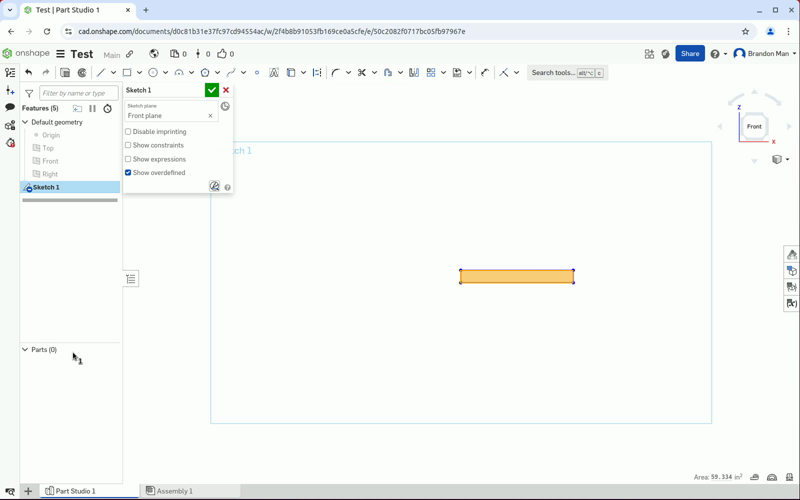
key(shift+y)
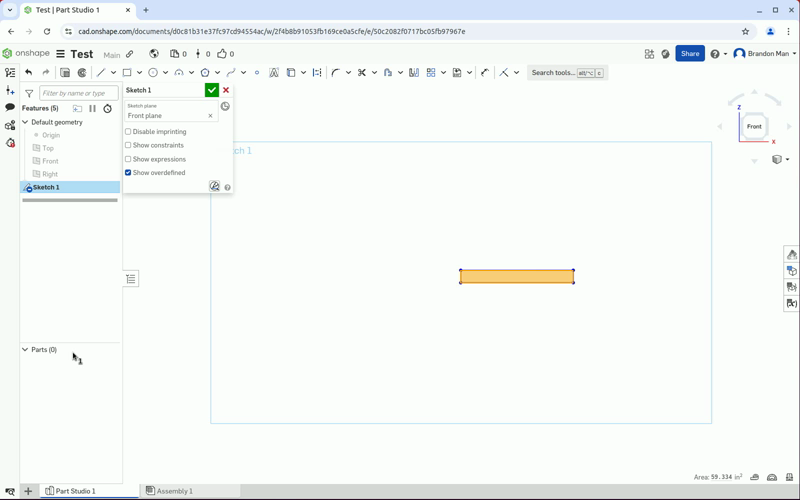
key(shift+e)
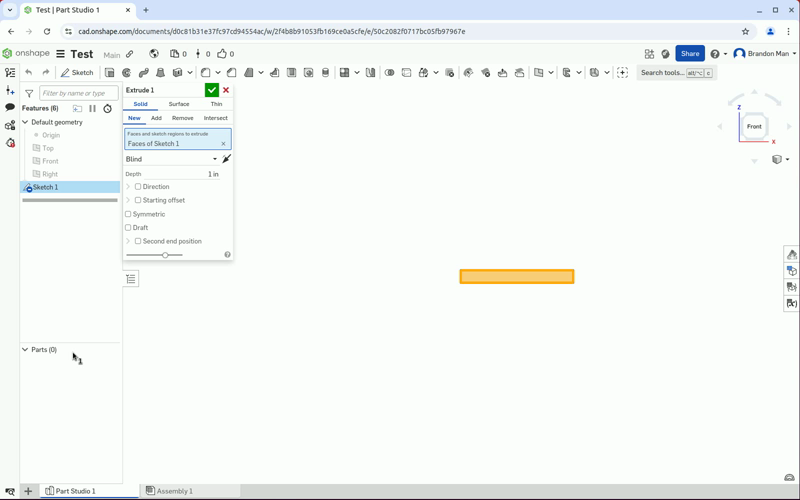
mouse_move(143, 106)
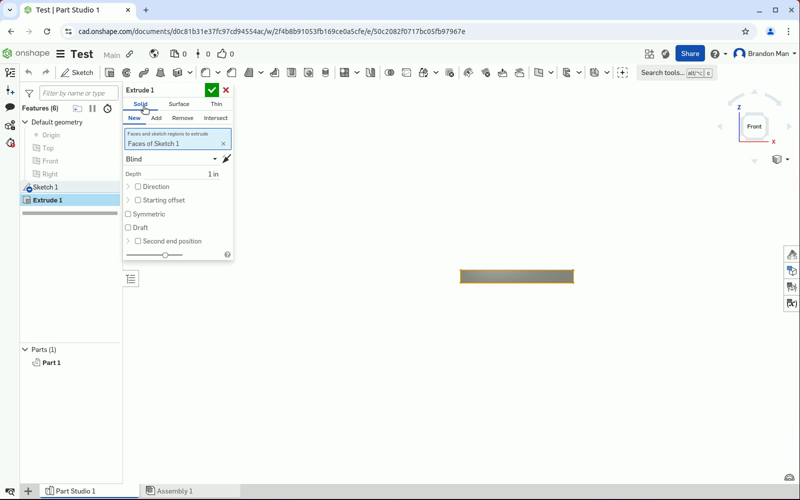
click(143, 106)
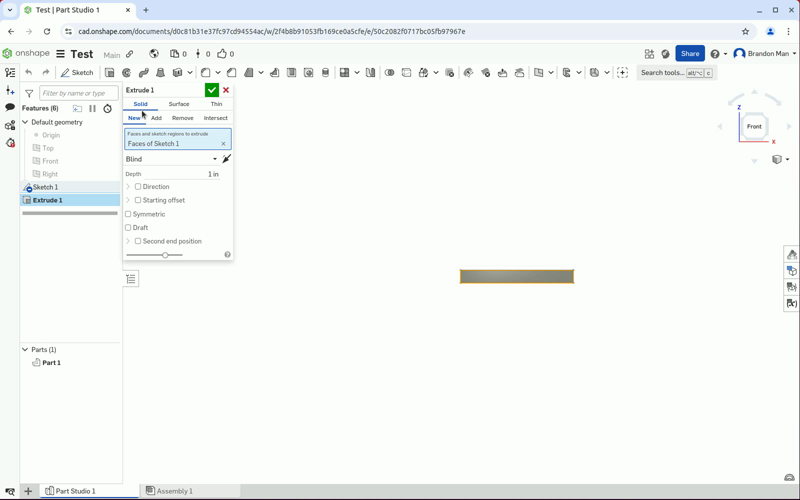
mouse_move(137, 120)
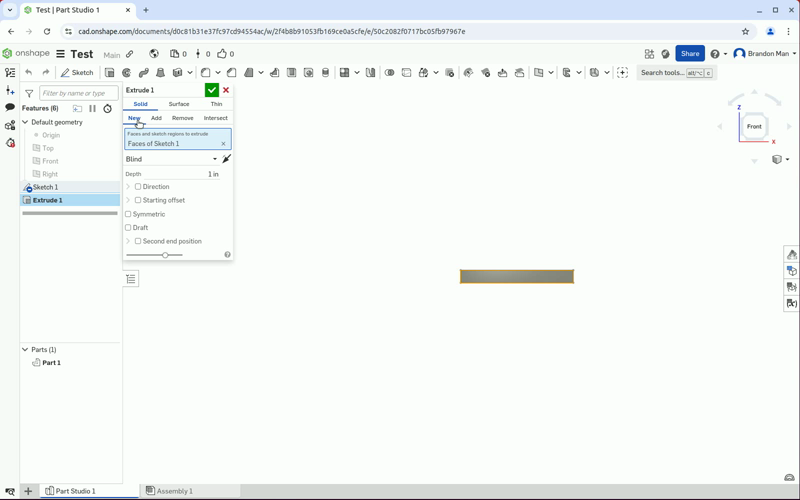
click(137, 120)
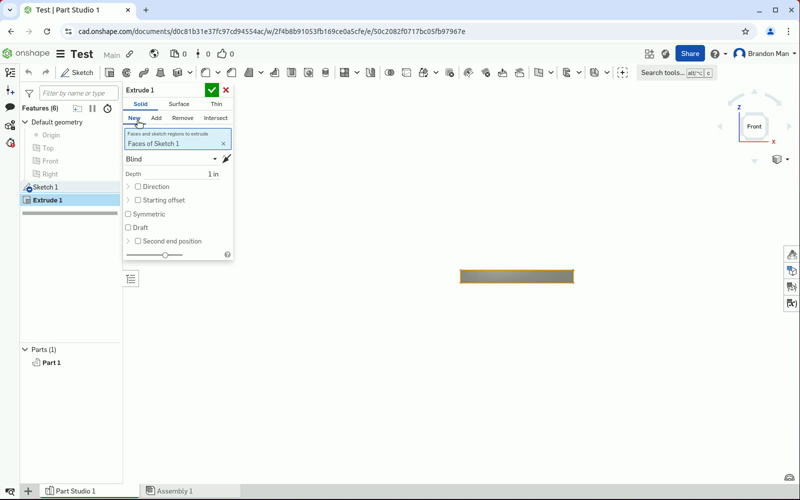
key(tab, 4)
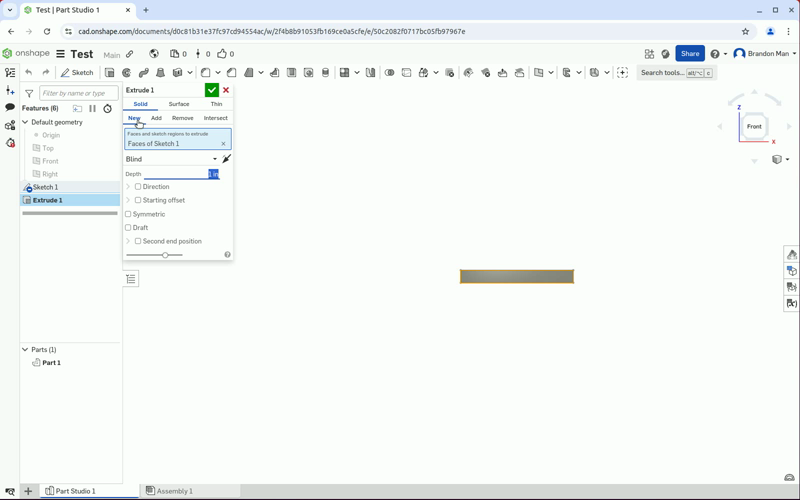
text(3.611)
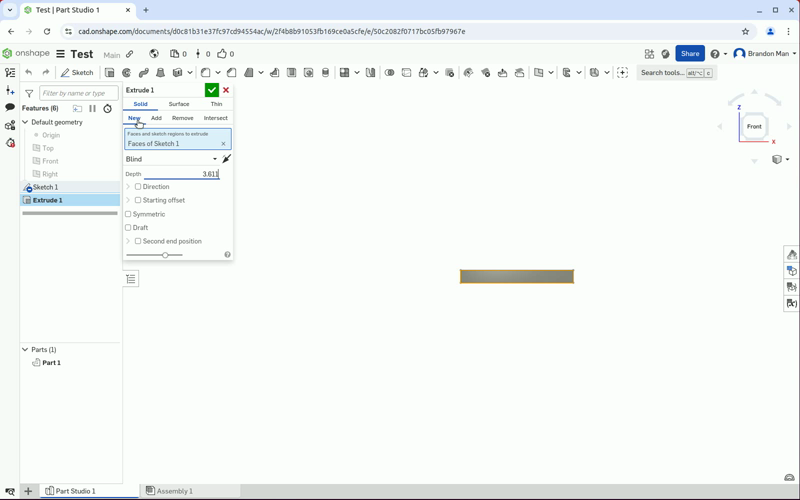
key(enter)
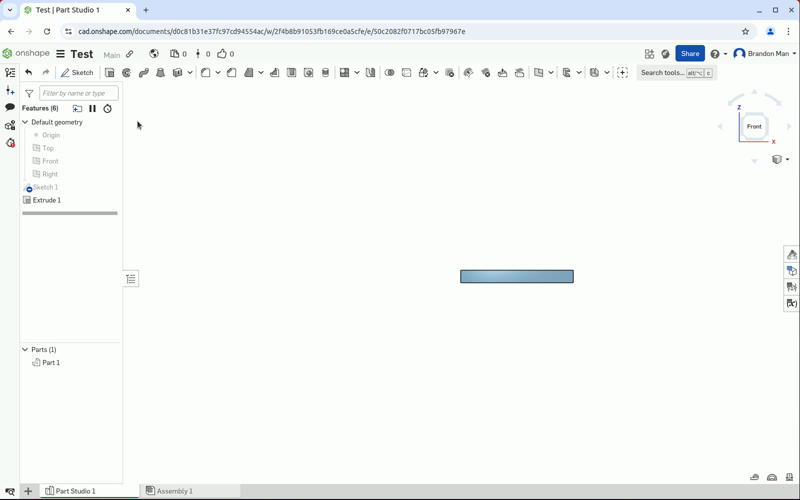
key(shift+h)
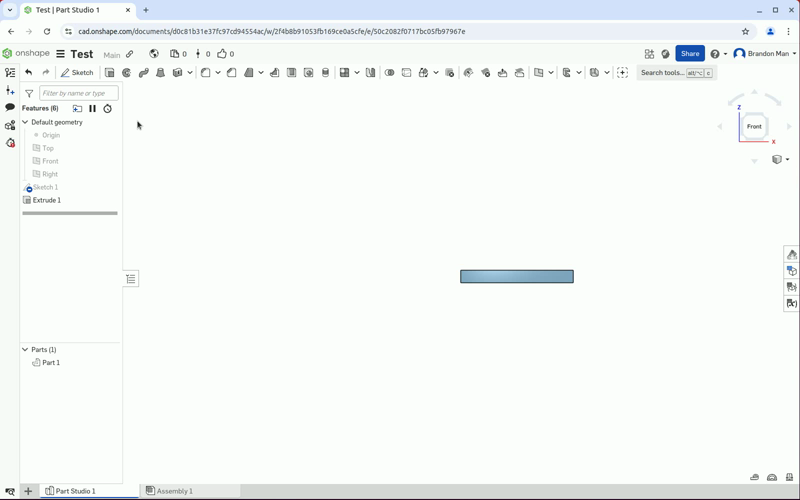
key(shift+h)
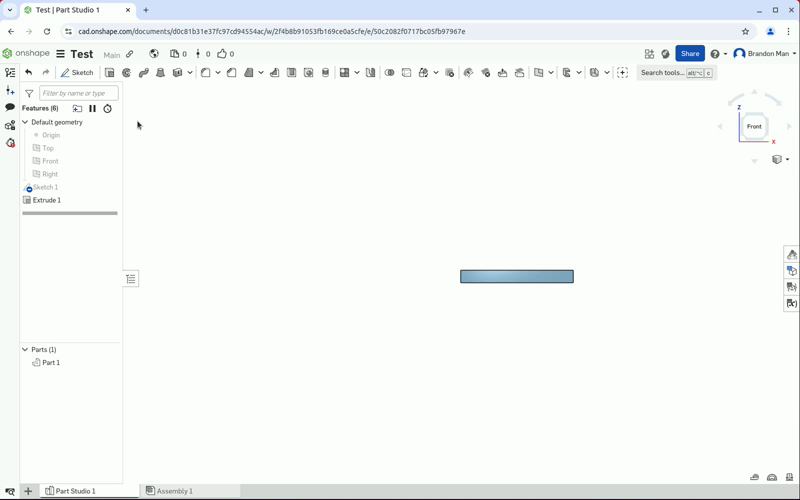
mouse_move(73, 189)
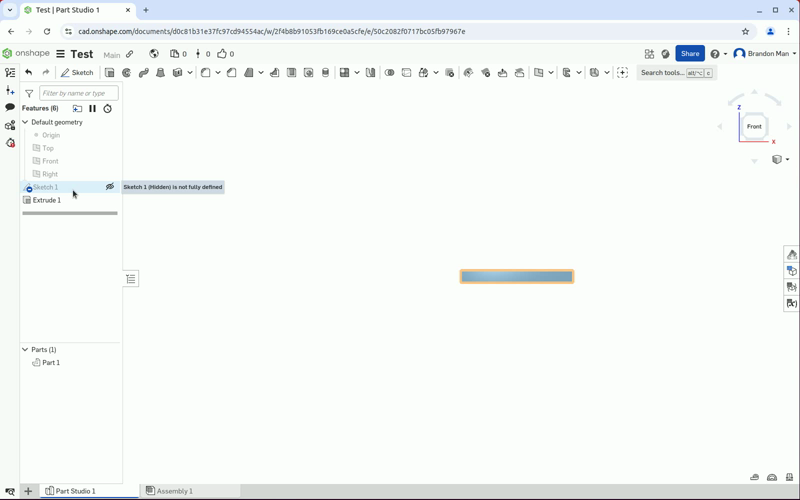
click(73, 189)
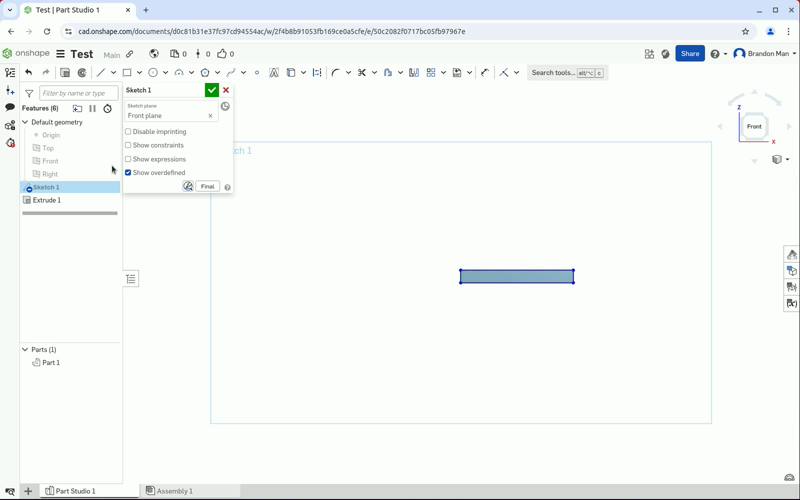
mouse_move(229, 92)
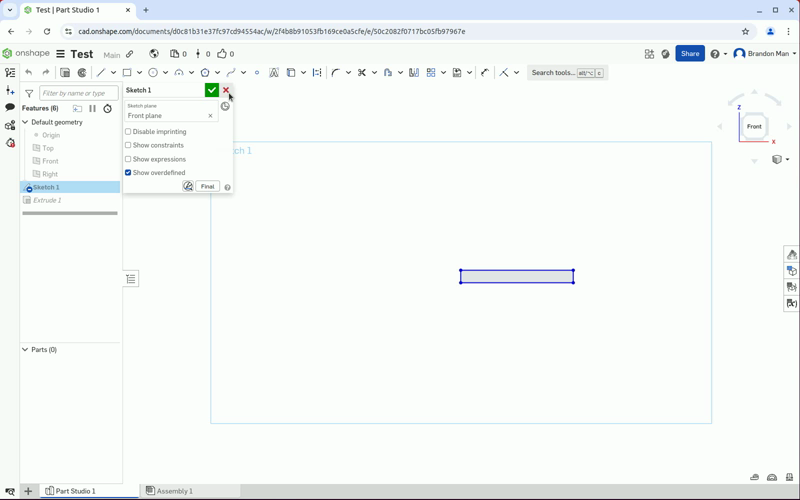
click(229, 92)
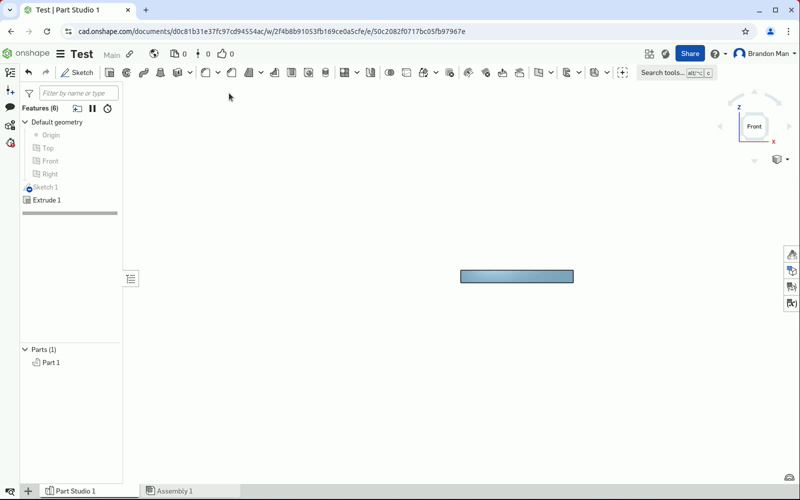
mouse_move(73, 352)
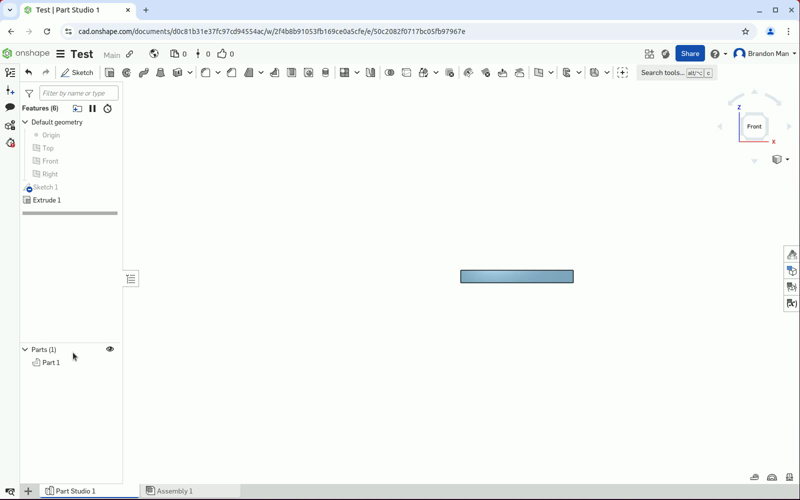
key(y)
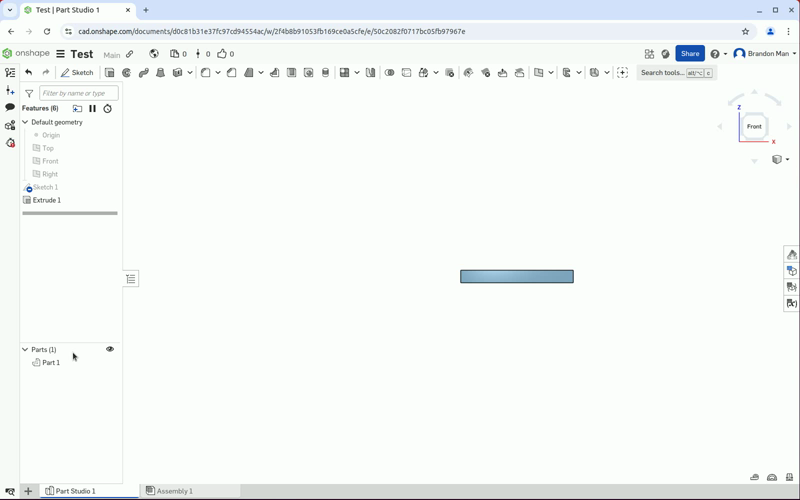
key(shift+p)
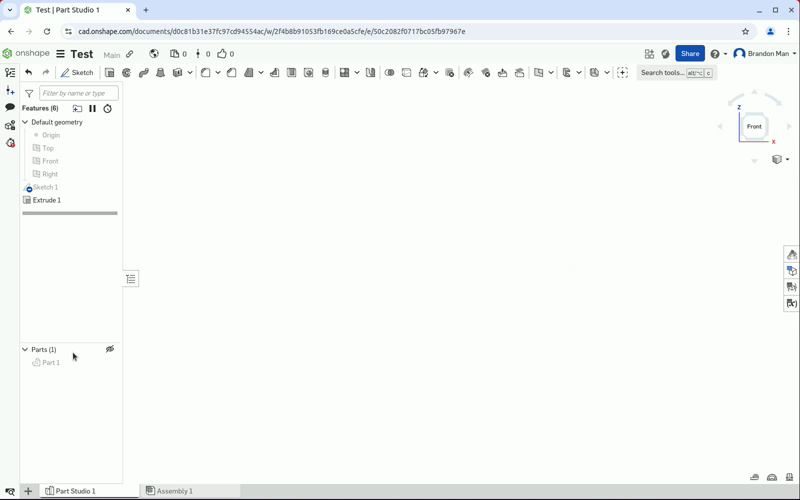
key(space)
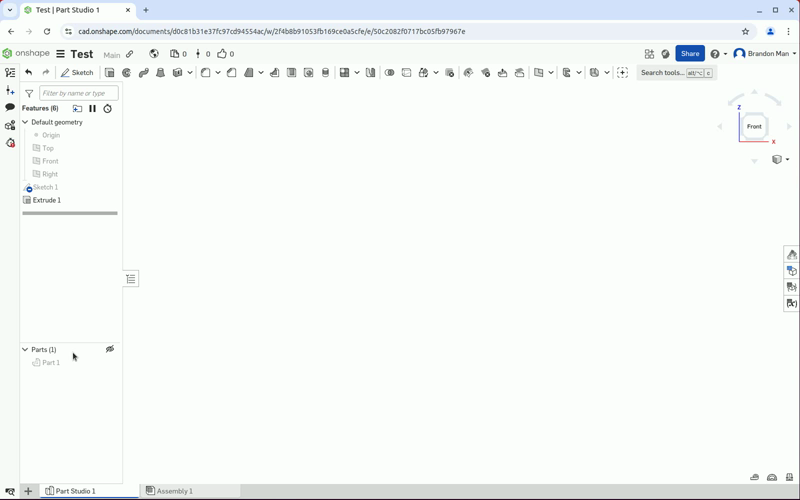
key_down(shift)
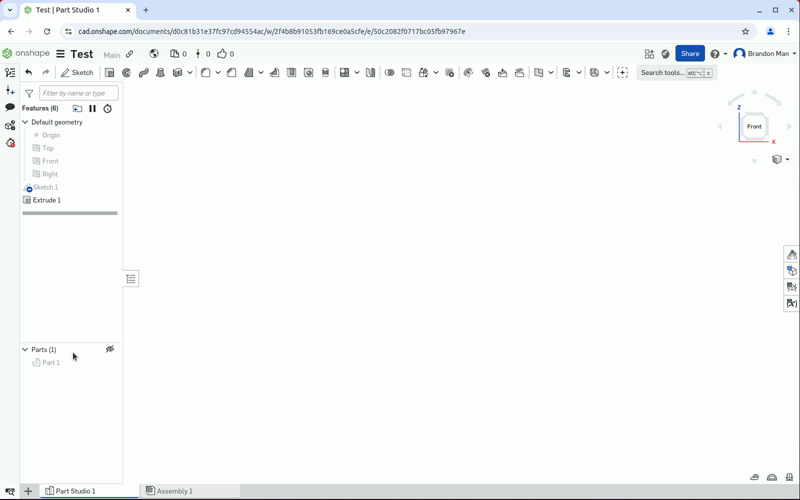
key(down)
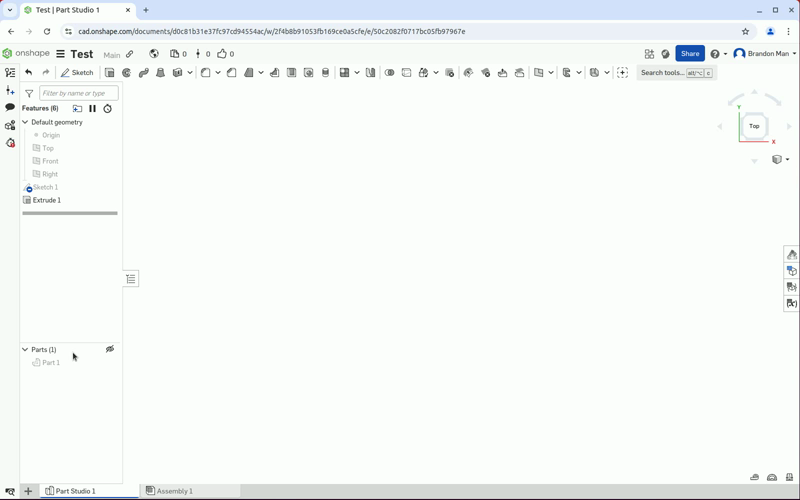
key_up(shift)
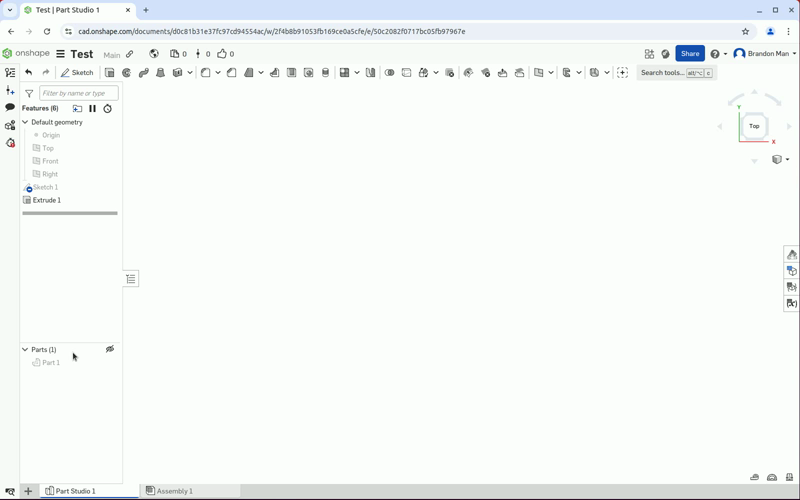
mouse_move(73, 352)
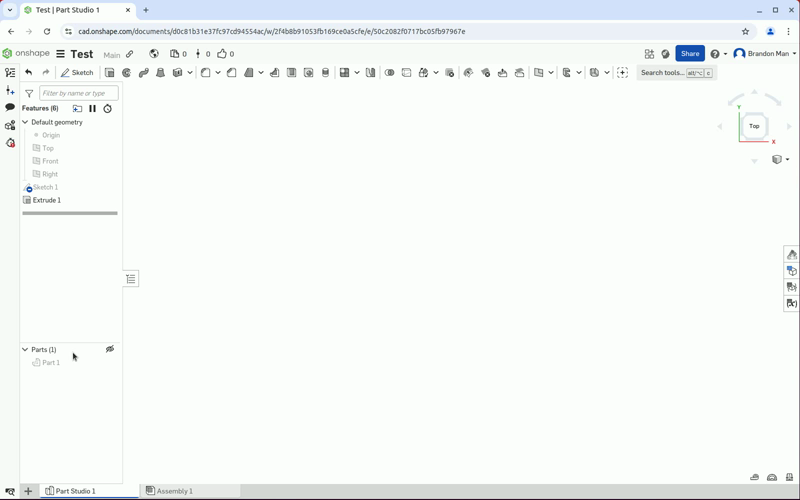
key(shift+y)
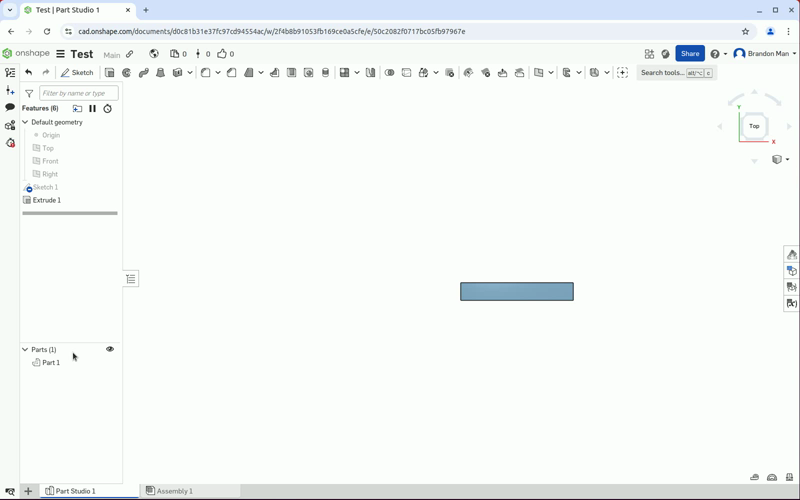
mouse_move(541, 75)
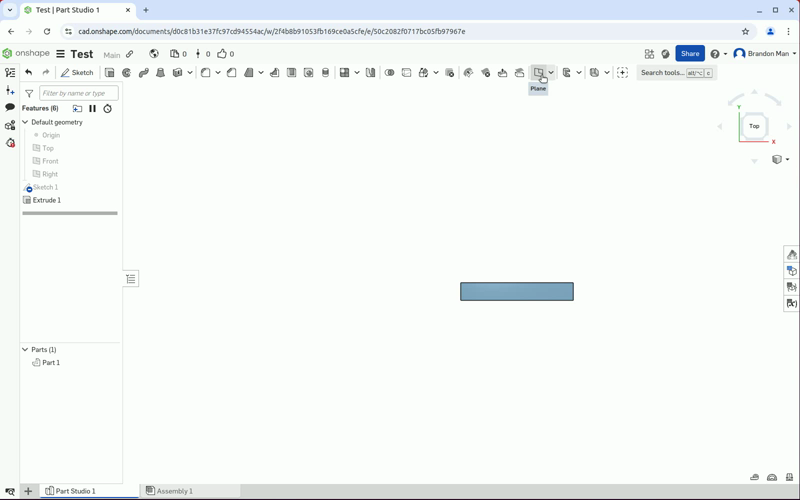
click(541, 75)
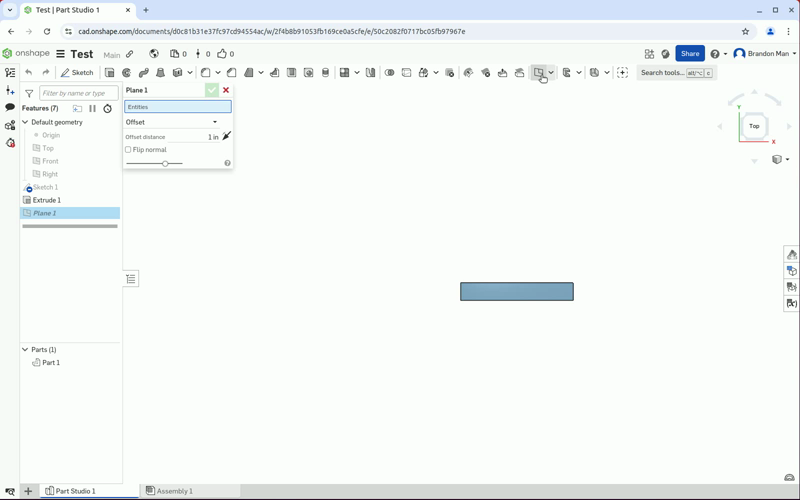
mouse_move(73, 150)
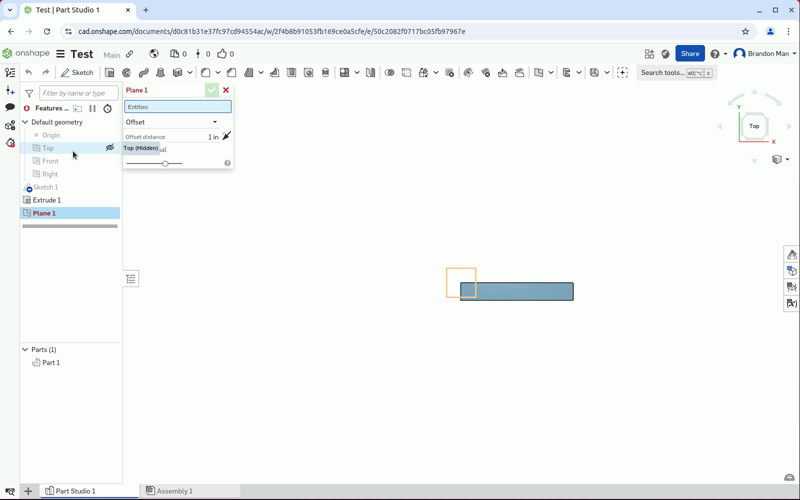
click(73, 150)
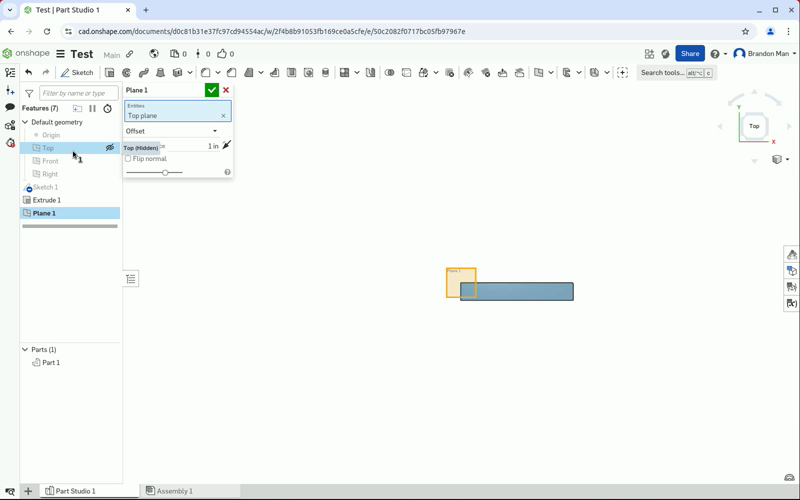
key(tab, 2)
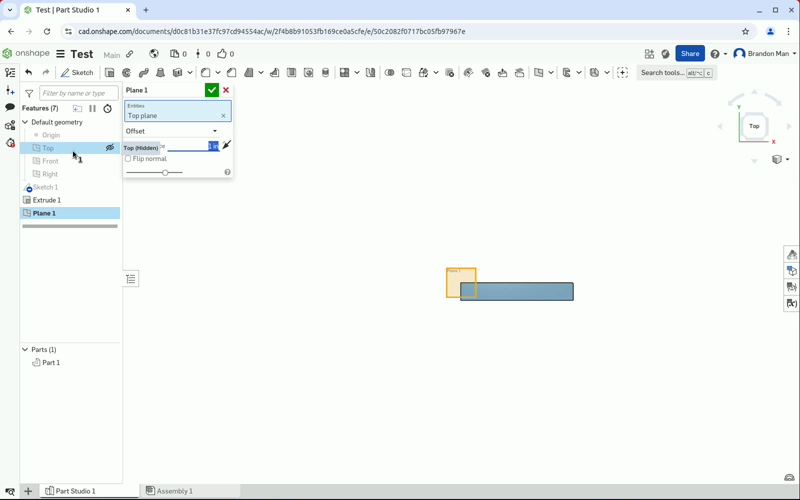
text(2.65)
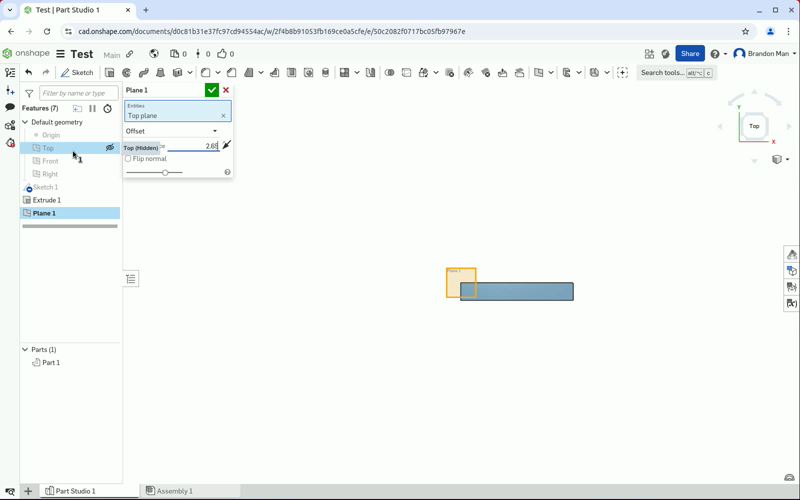
key(enter, 2)
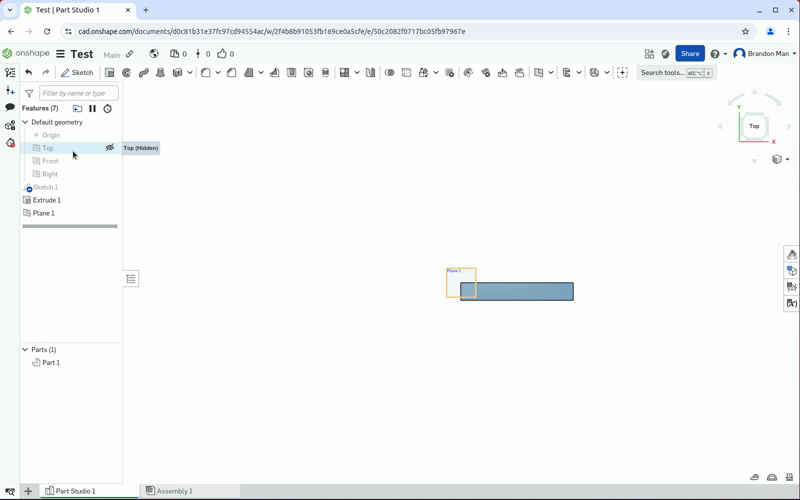
key(shift+s)
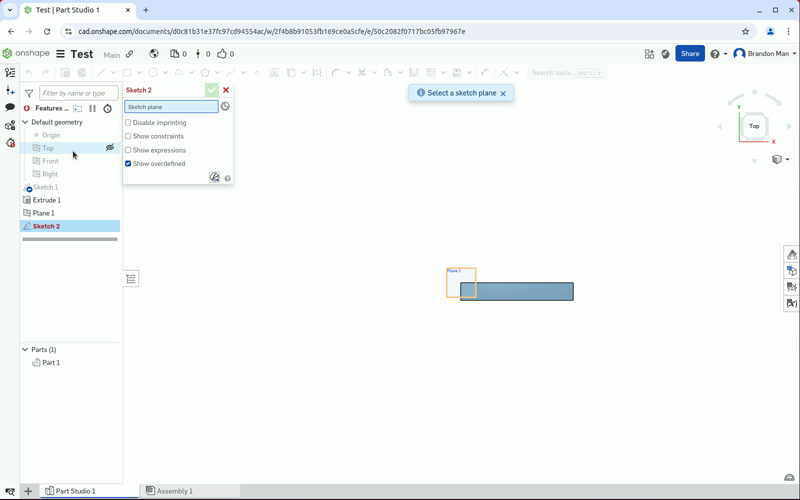
mouse_move(73, 215)
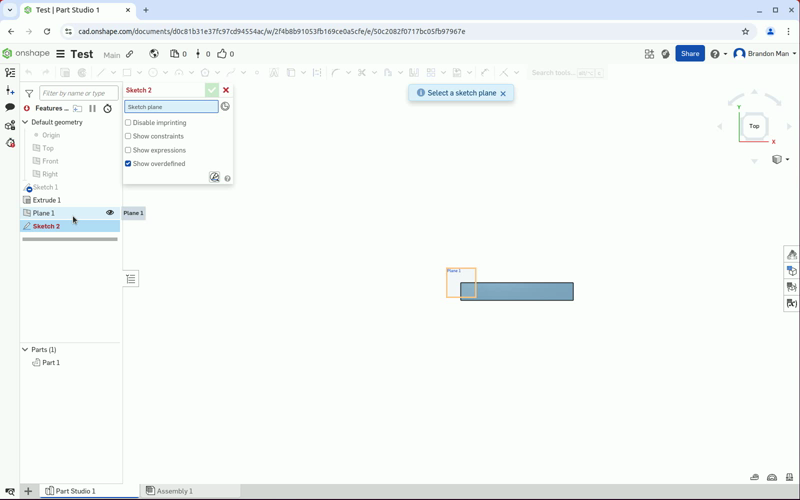
click(73, 215)
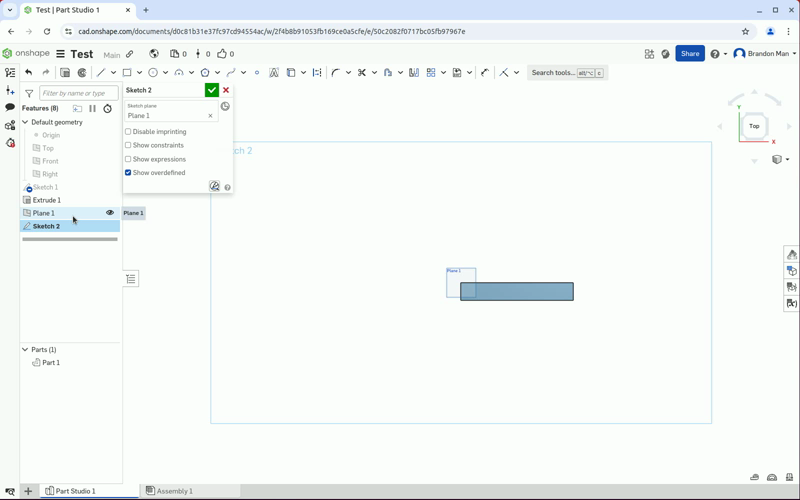
mouse_move(73, 352)
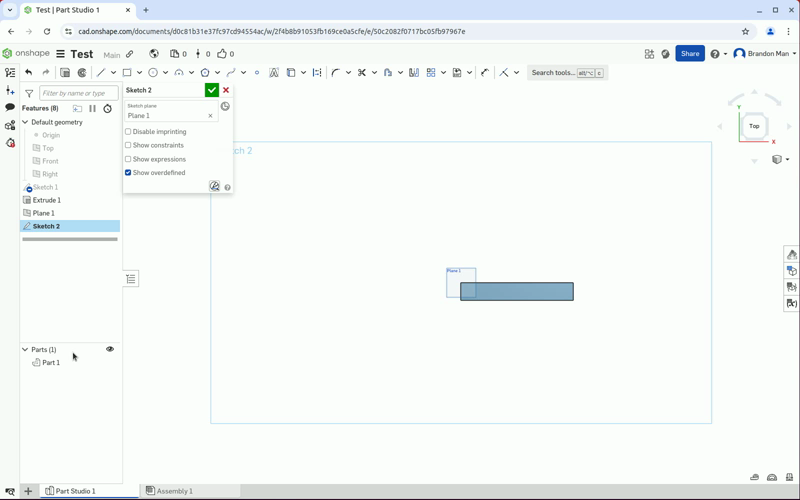
key(y)
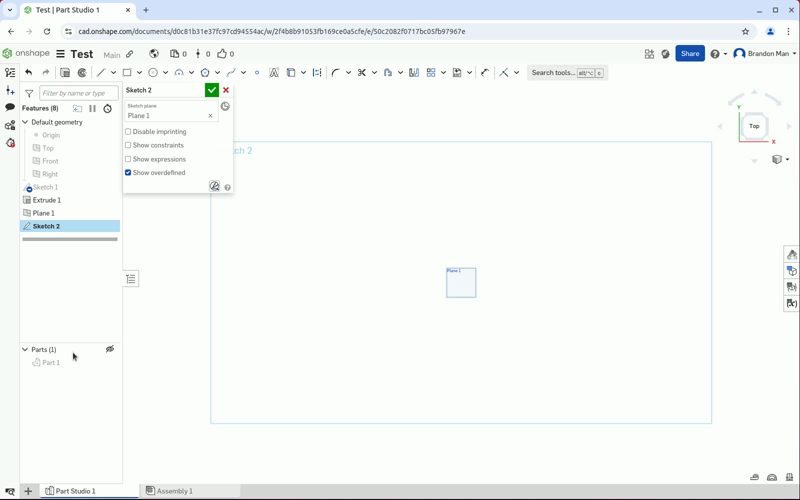
key(l)
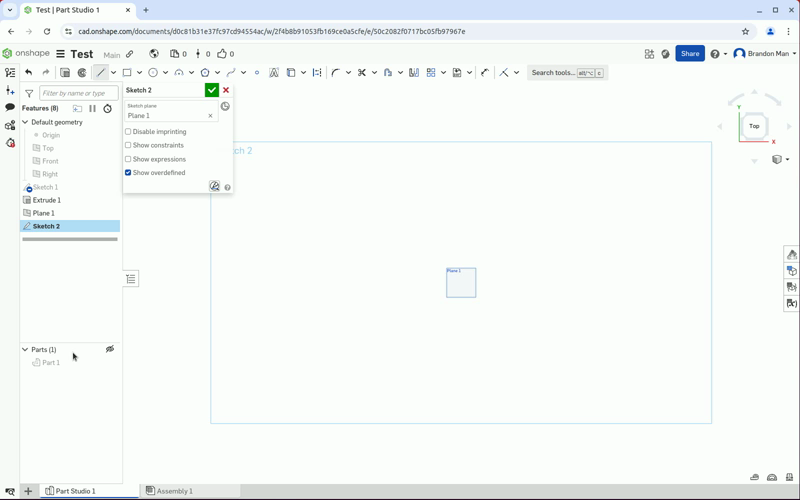
key_down(shift)
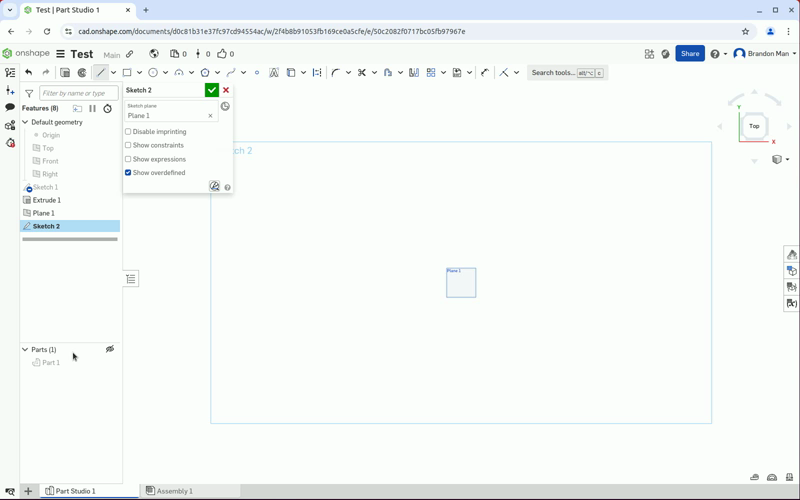
mouse_move(461, 298)
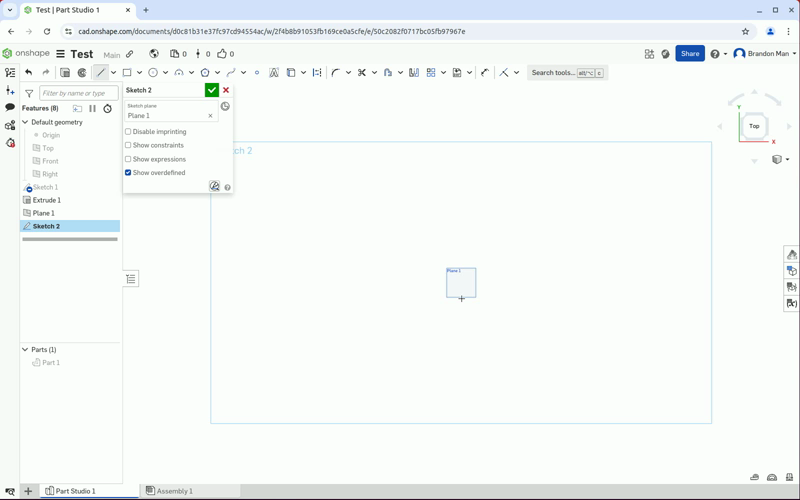
click(461, 298)
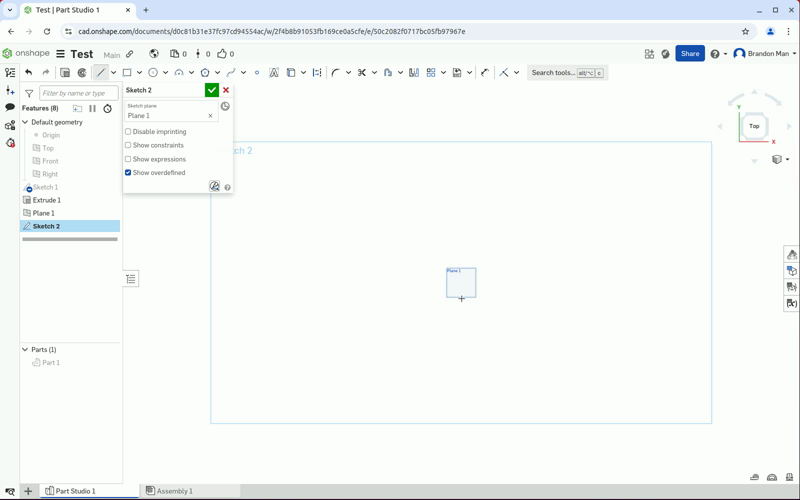
key_up(shift)
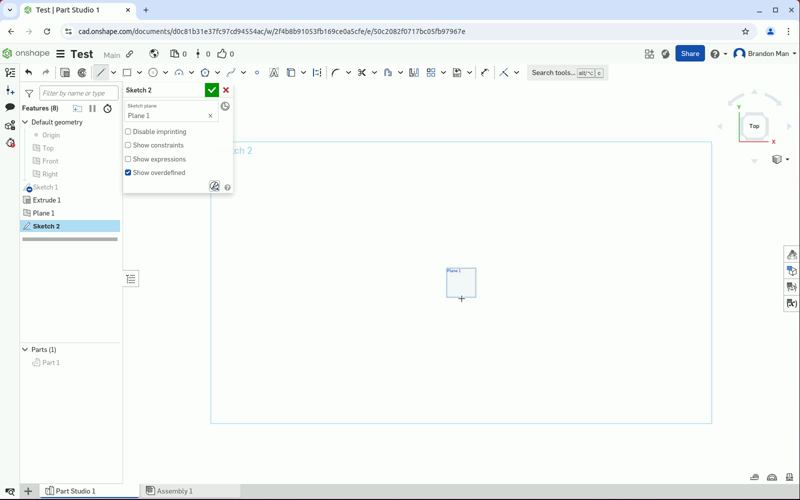
key_down(shift)
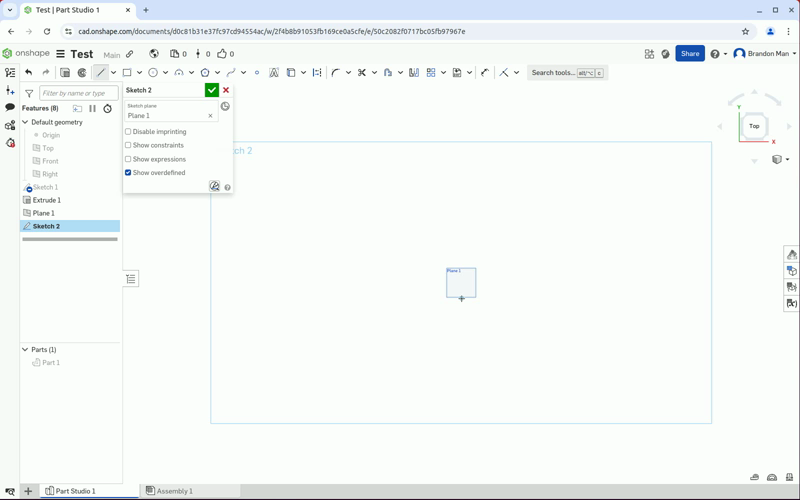
mouse_move(570, 298)
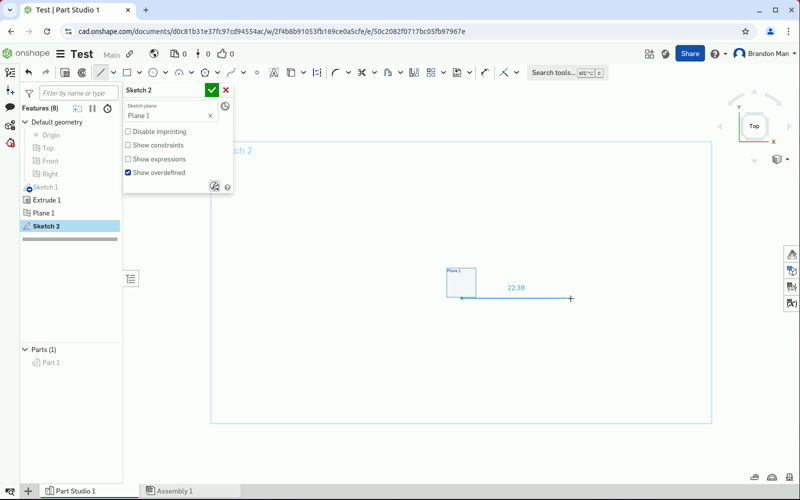
click(570, 298)
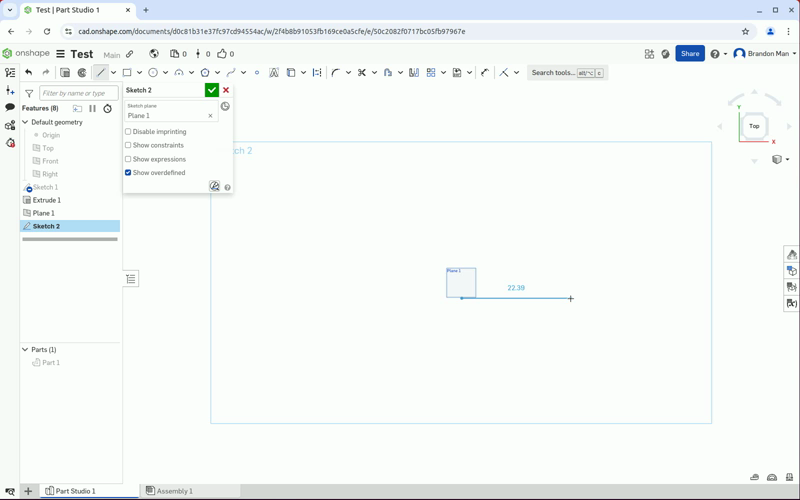
key_up(shift)
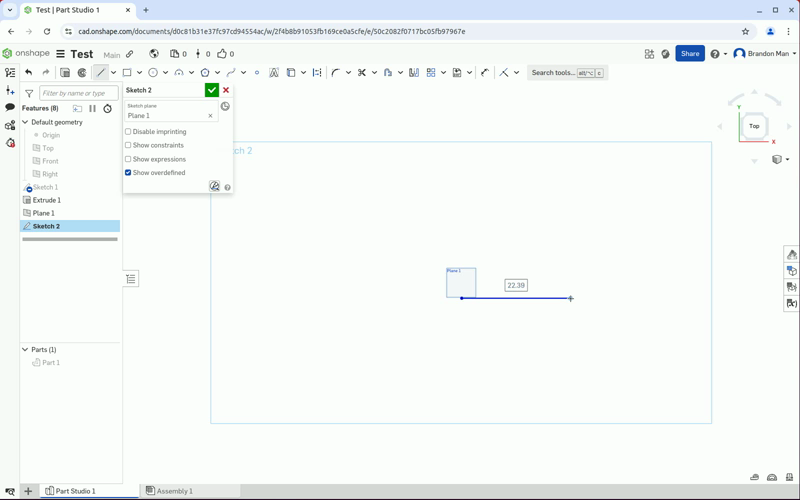
key_down(shift)
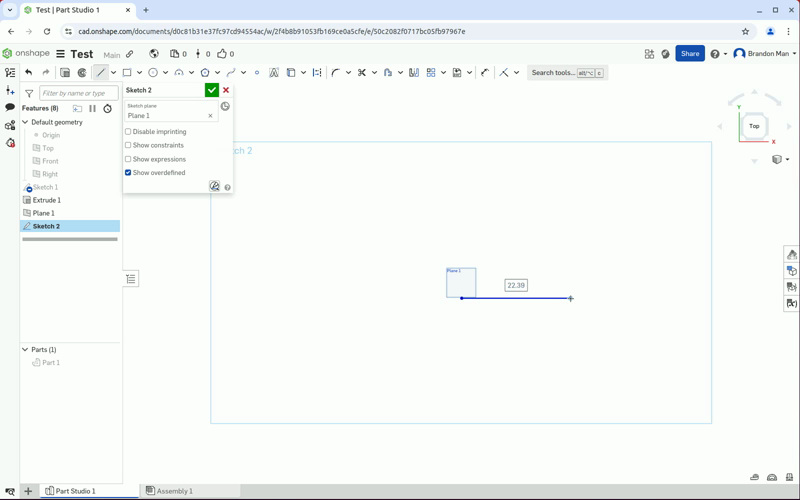
mouse_move(589, 298)
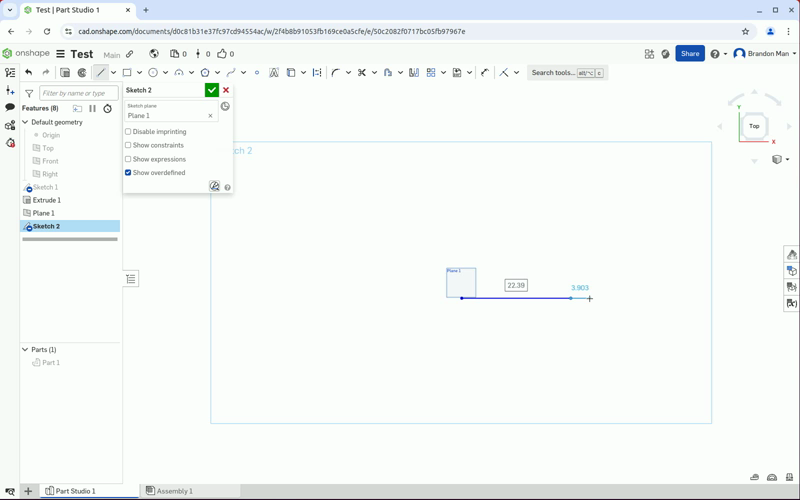
mouse_move(570, 284)
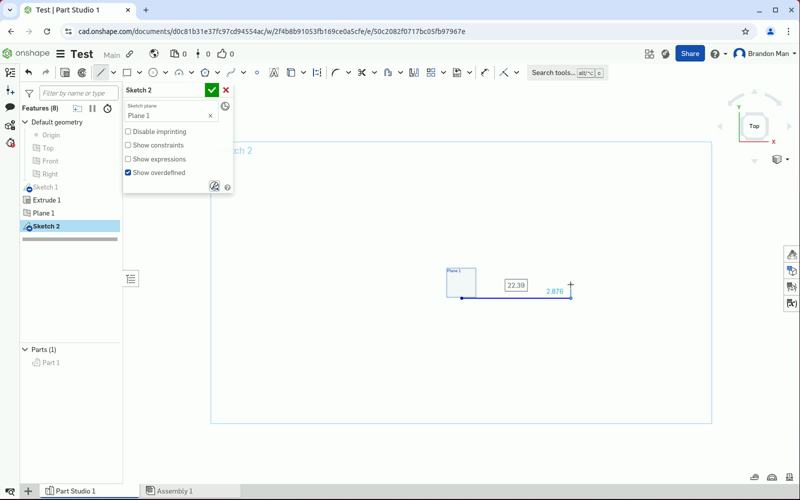
click(570, 284)
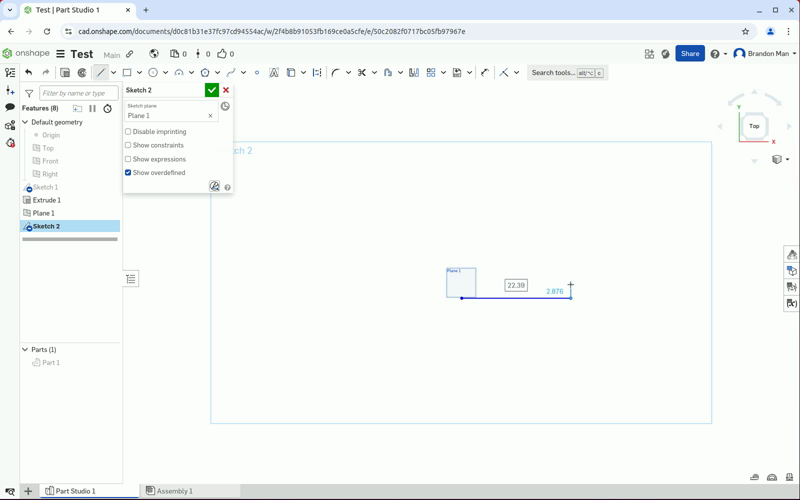
key_up(shift)
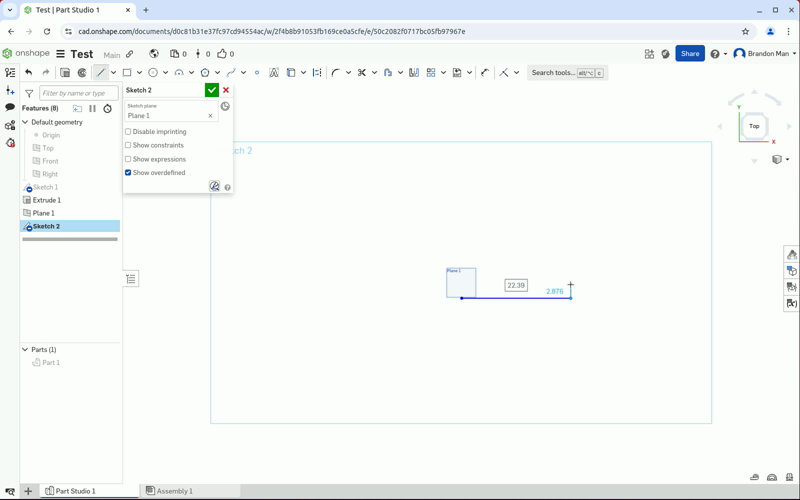
key_down(shift)
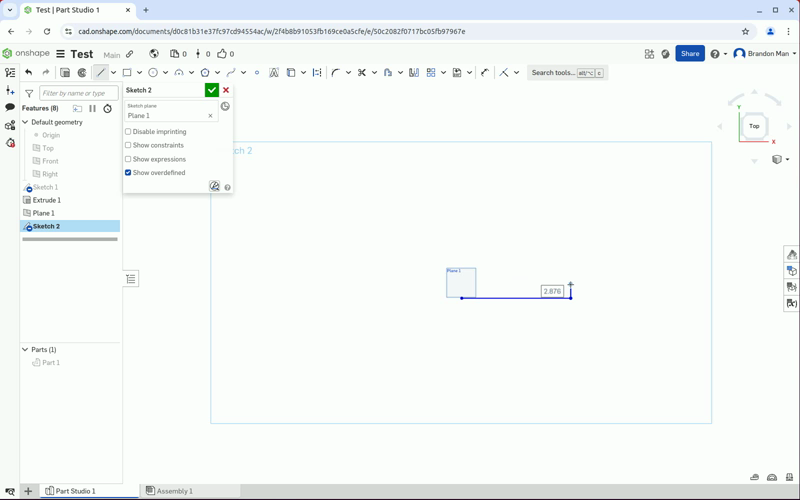
mouse_move(461, 284)
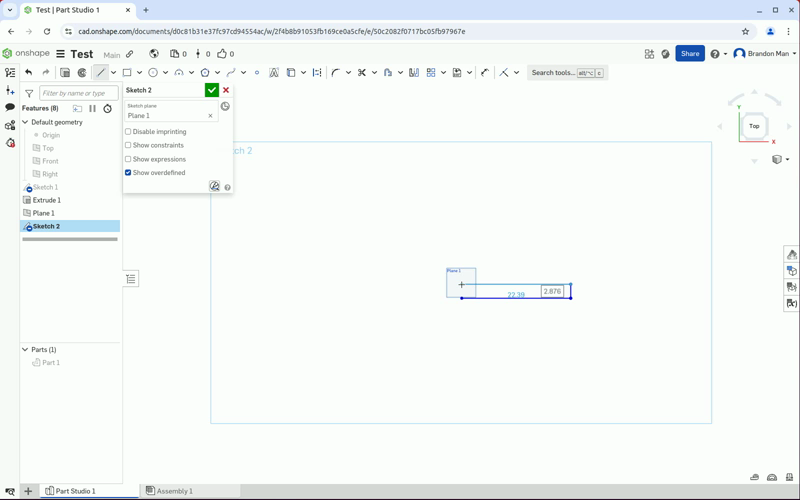
click(461, 284)
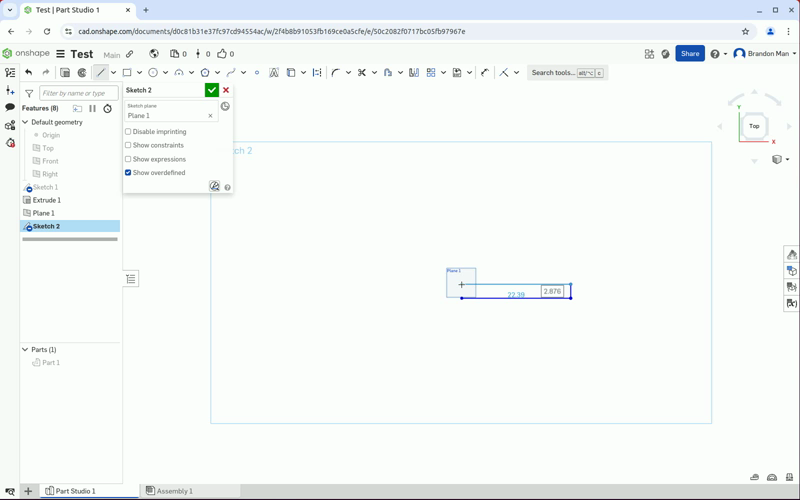
key_up(shift)
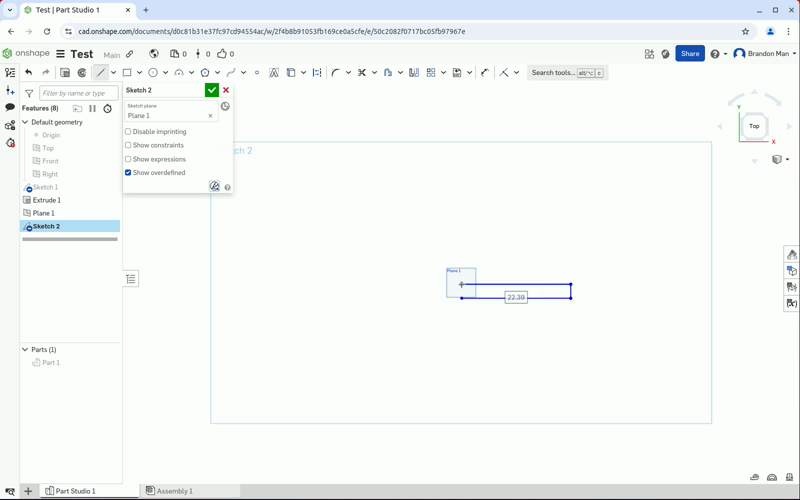
mouse_move(492, 284)
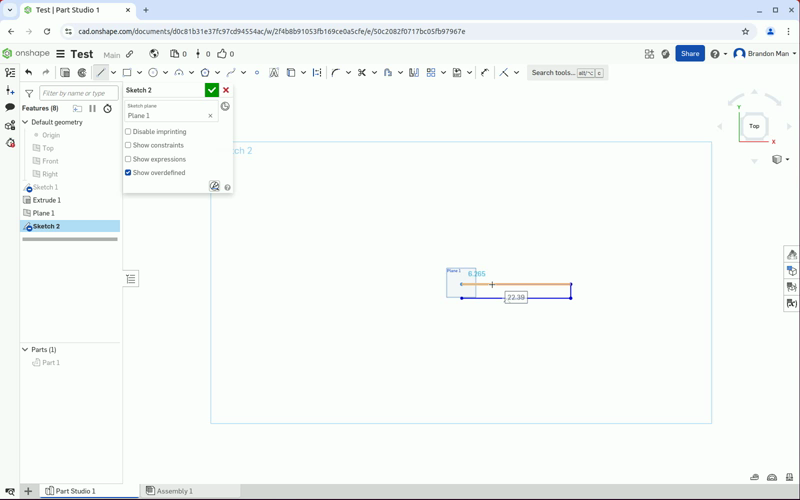
key_down(shift)
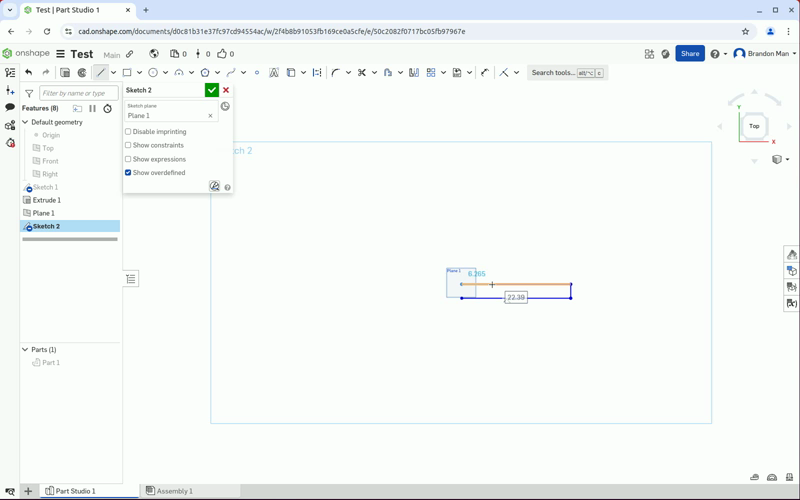
mouse_move(461, 298)
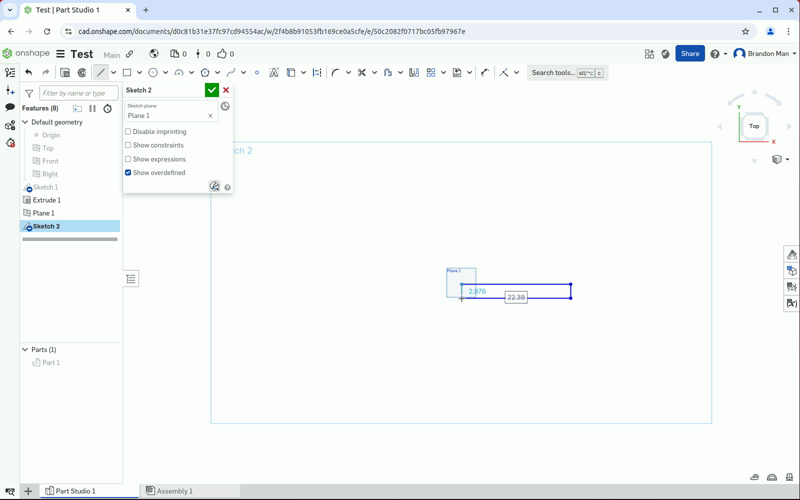
key_up(shift)
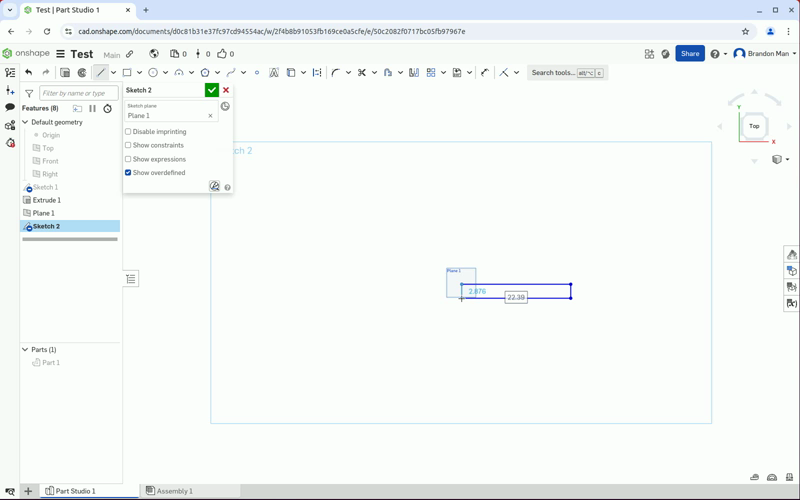
click(461, 298)
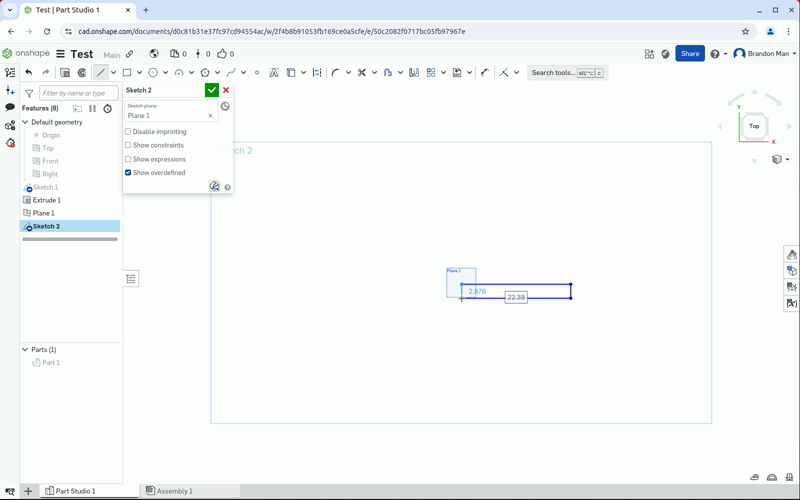
key(esc)
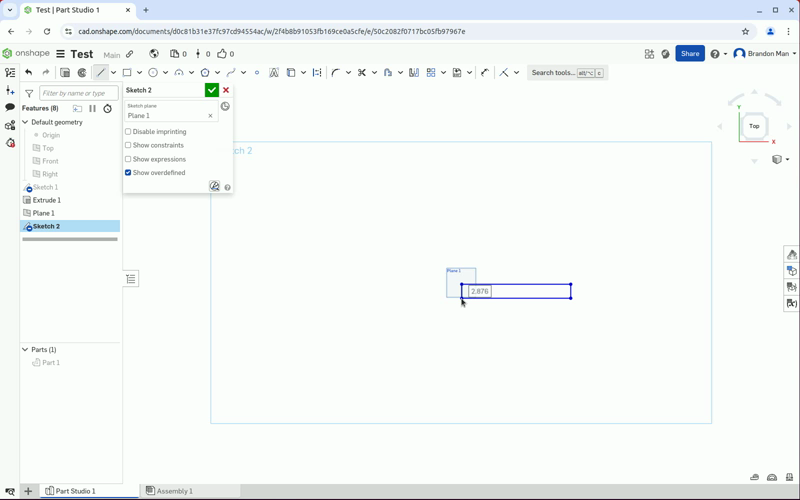
mouse_move(551, 290)
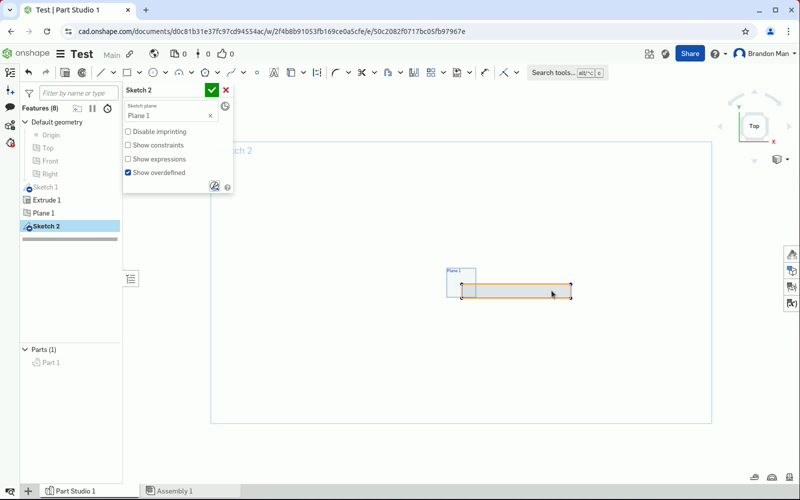
scroll(6)
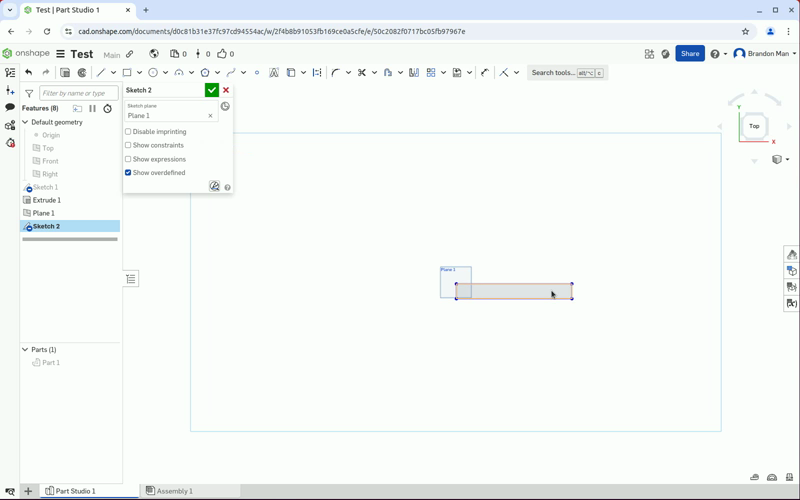
scroll(6)
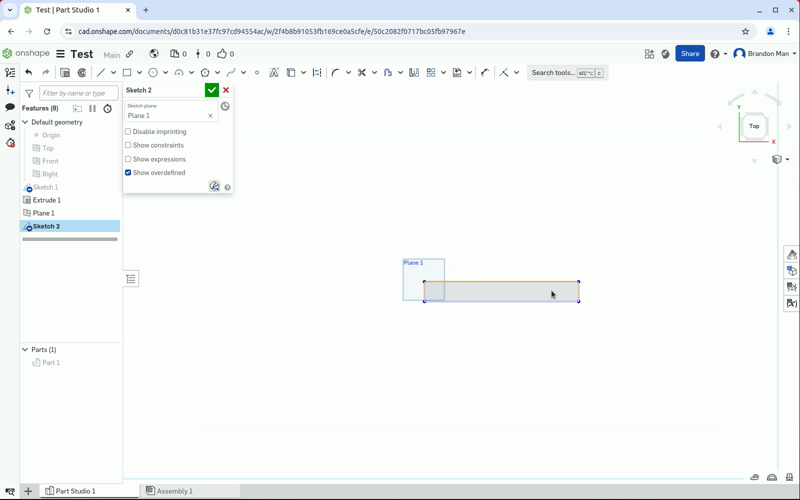
scroll(6)
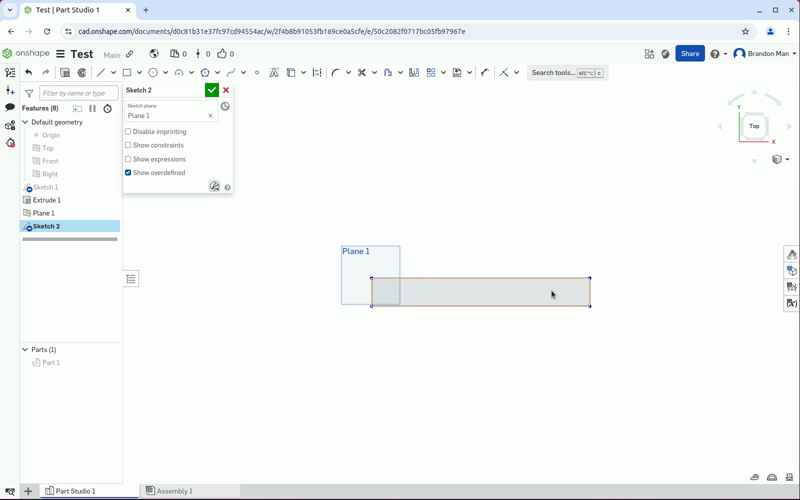
scroll(6)
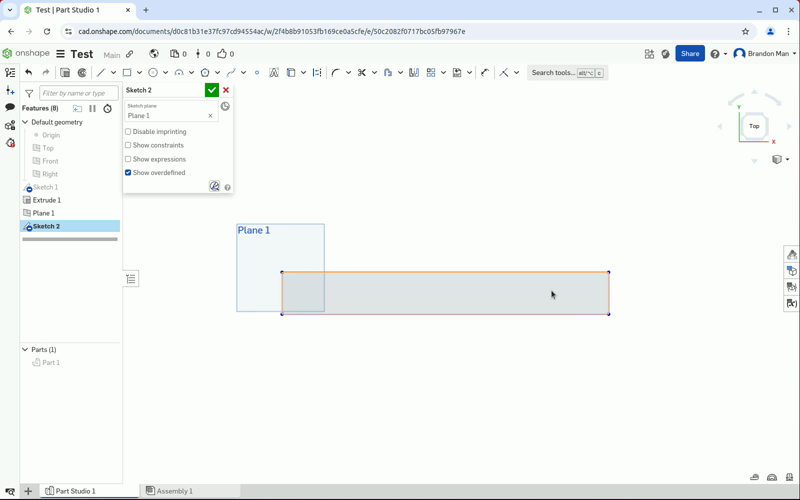
scroll(6)
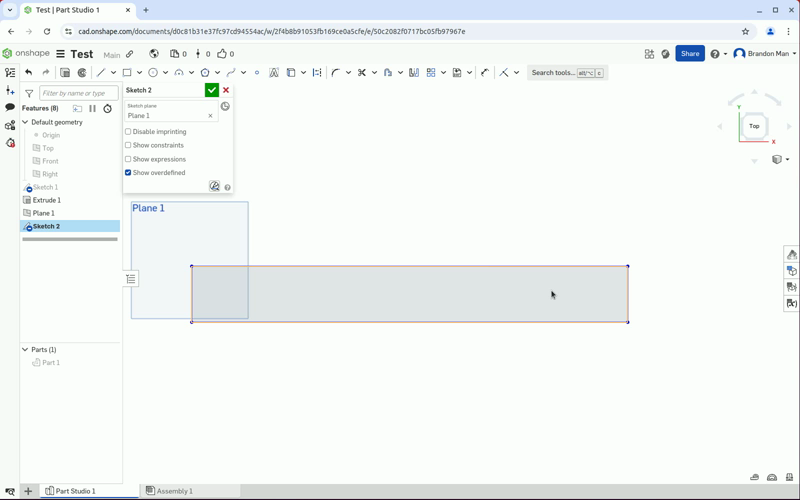
scroll(6)
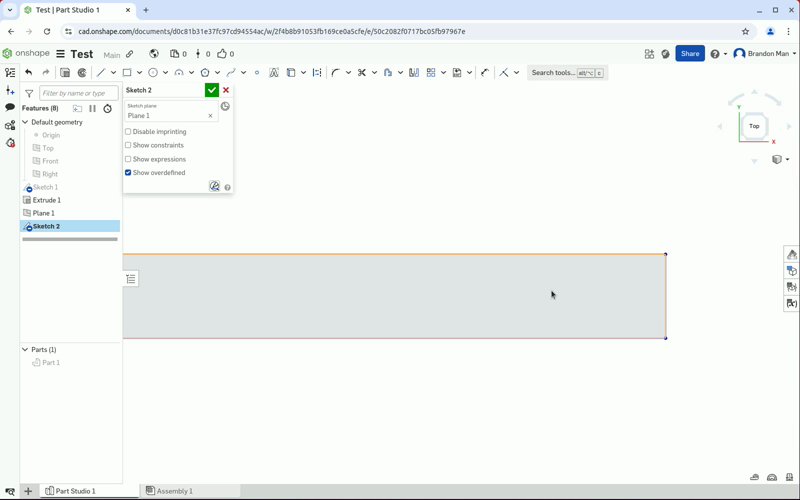
scroll(6)
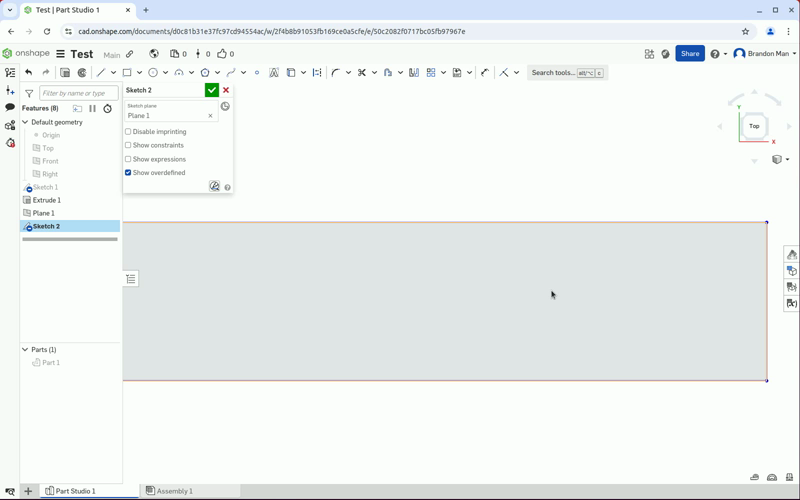
click(551, 290)
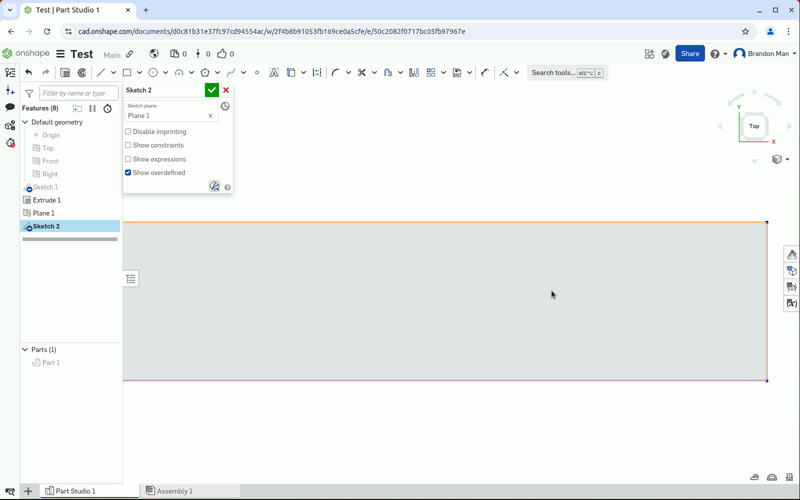
scroll(-6)
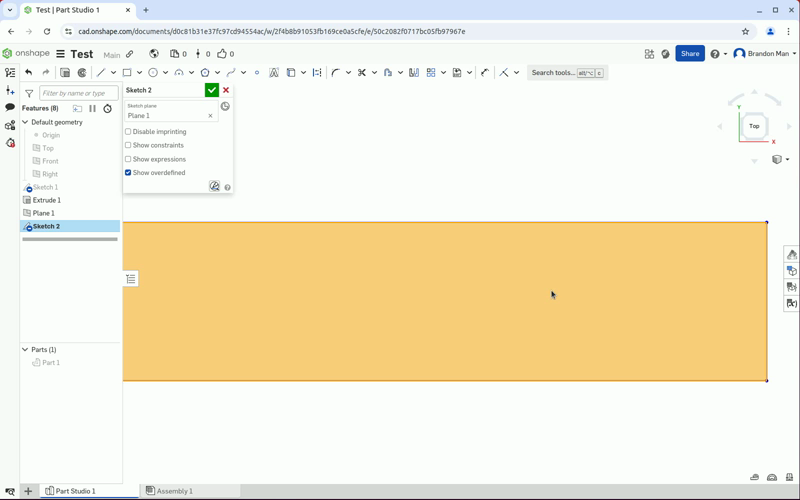
scroll(-6)
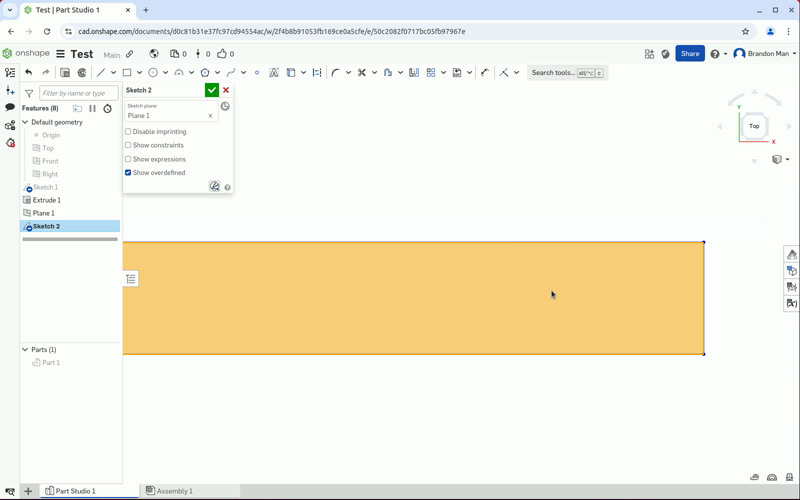
scroll(-6)
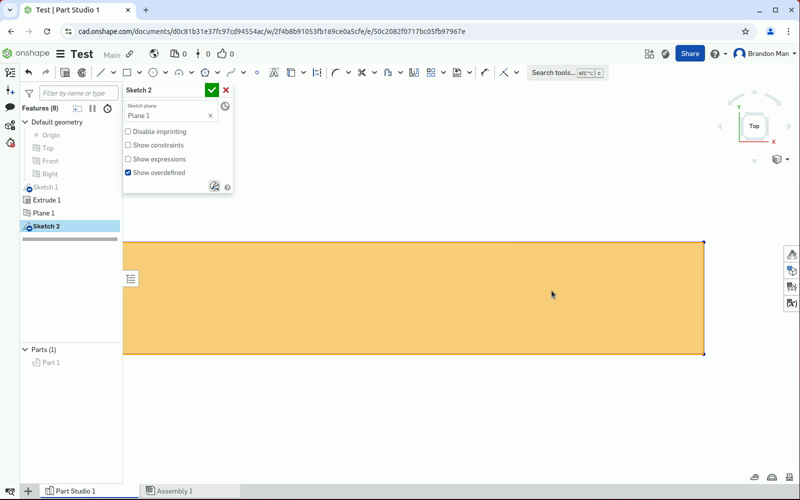
scroll(-6)
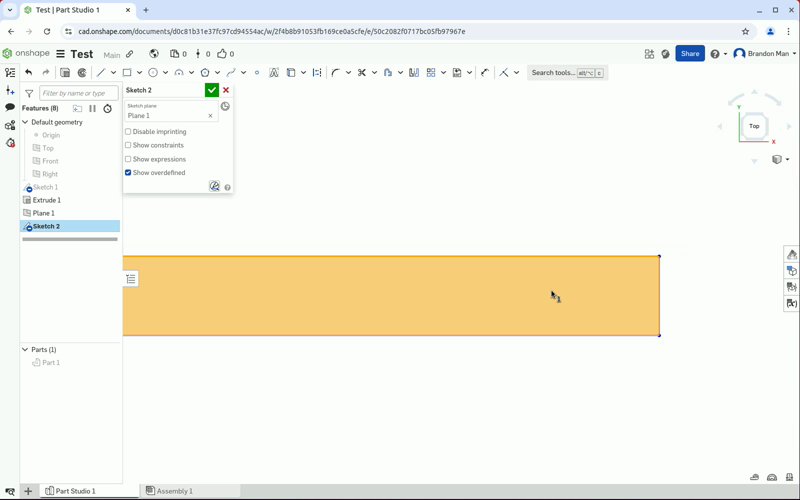
scroll(-6)
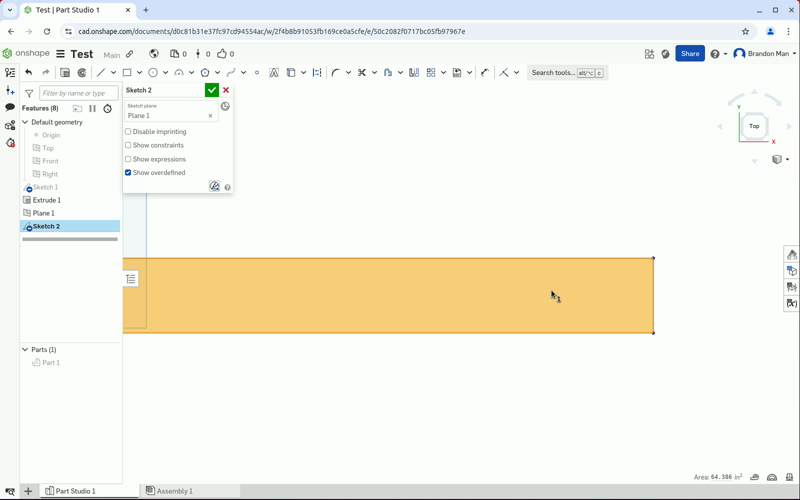
scroll(-6)
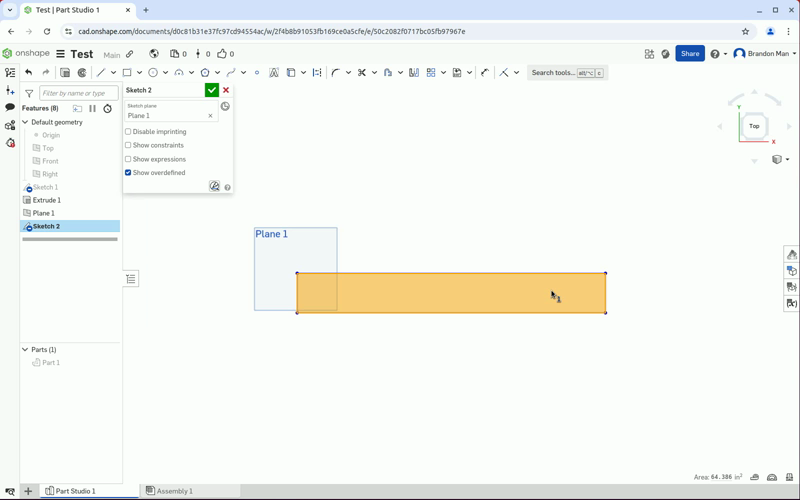
scroll(-6)
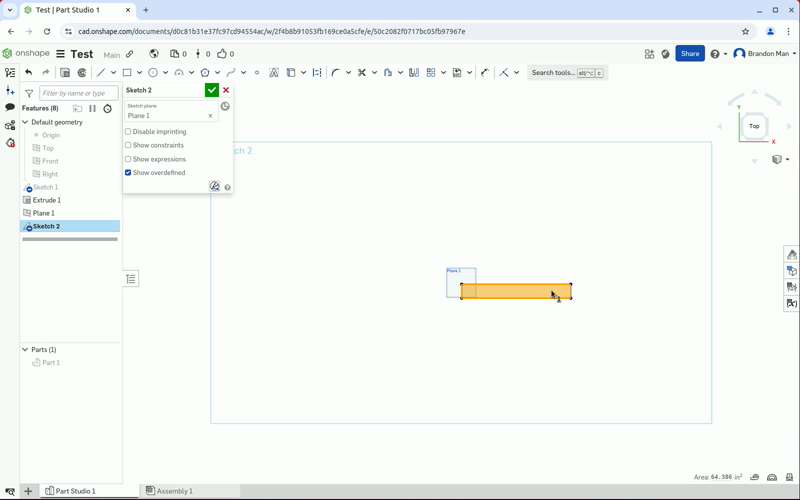
mouse_move(73, 352)
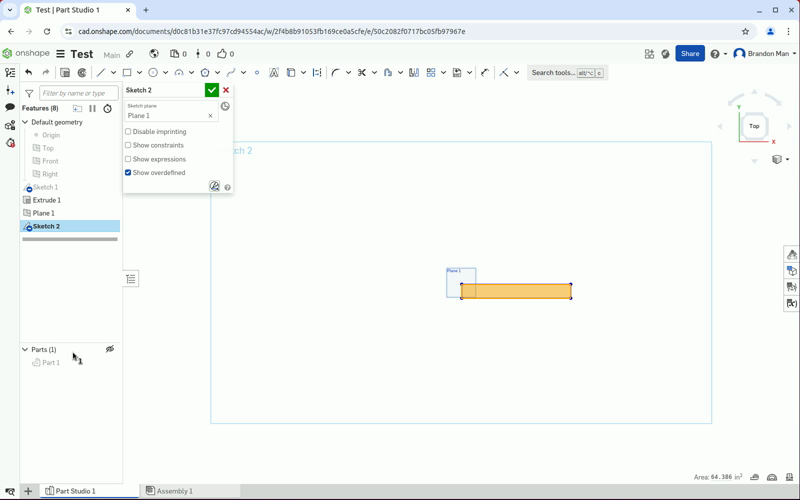
key(shift+y)
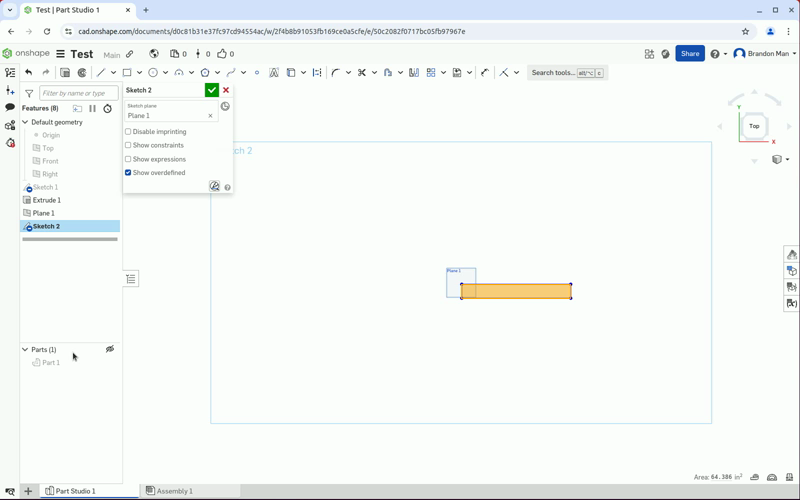
key(shift+e)
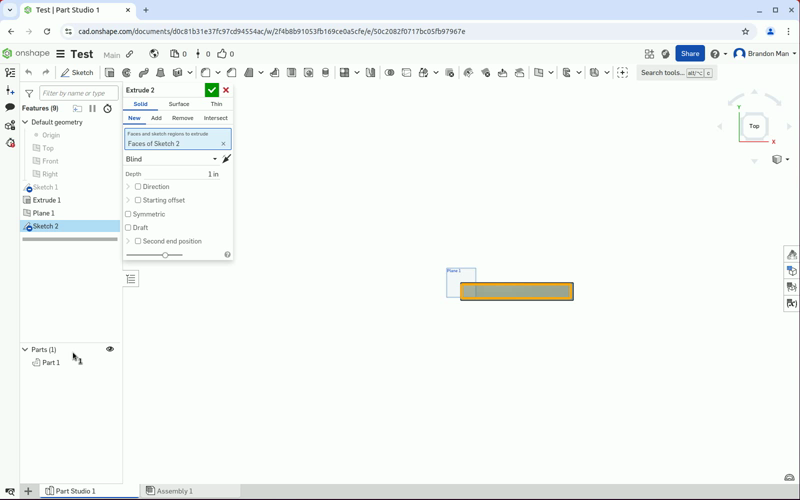
mouse_move(143, 106)
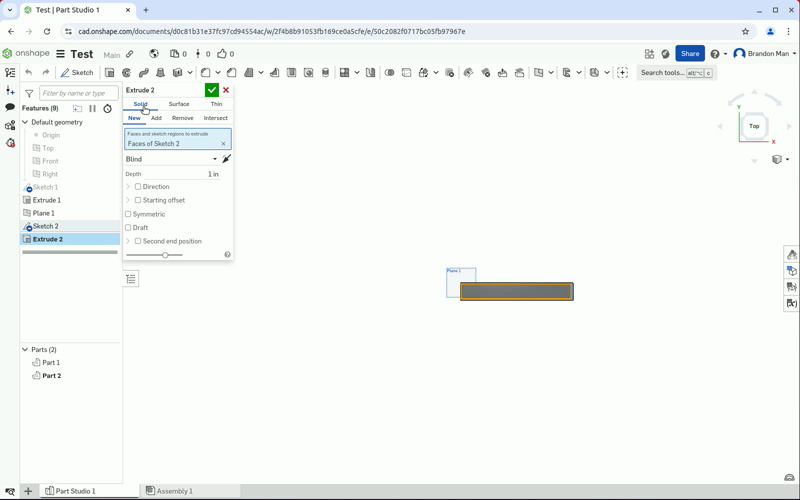
click(143, 106)
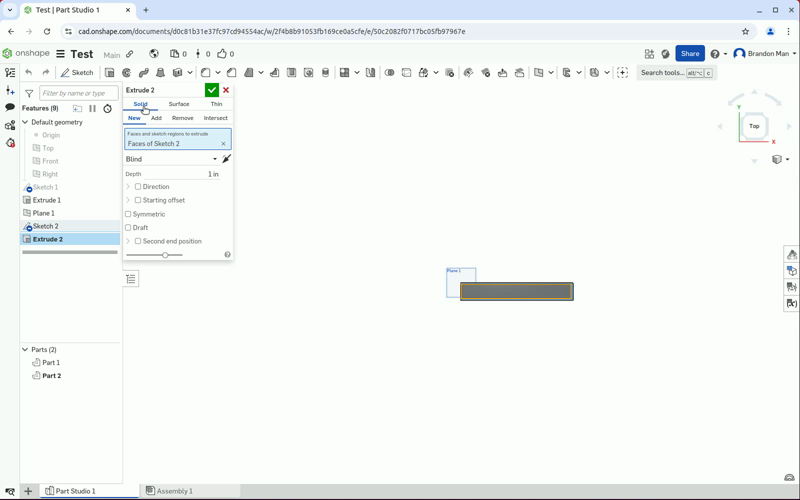
mouse_move(186, 120)
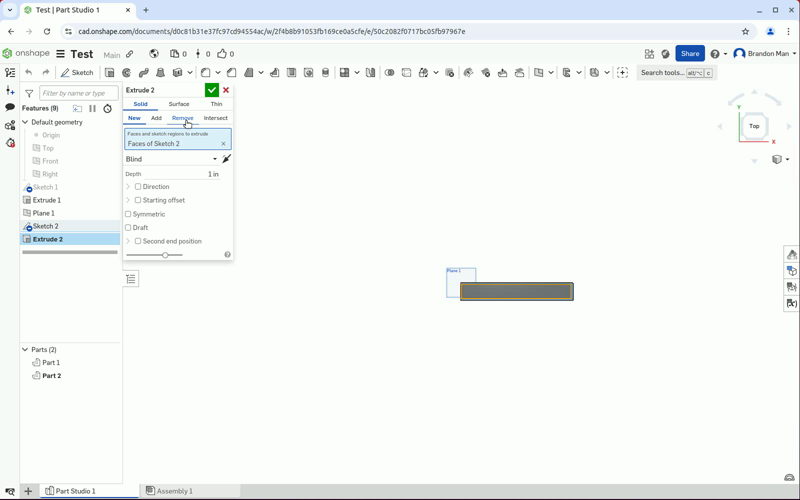
click(186, 120)
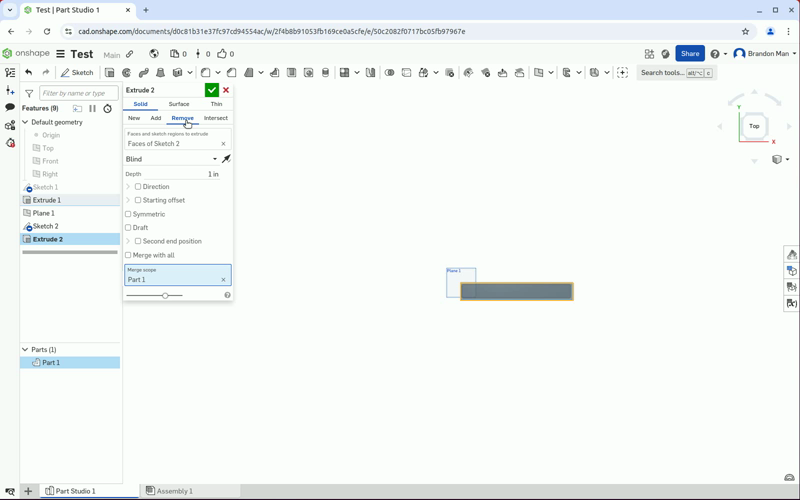
key(tab, 4)
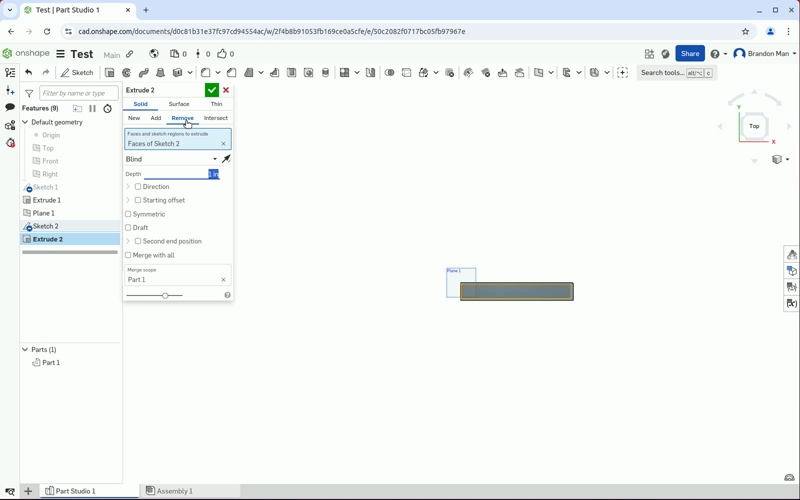
text(2.407)
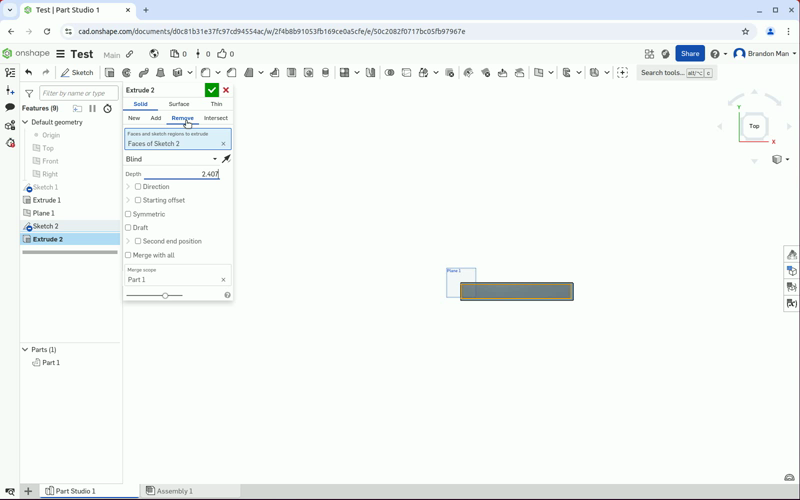
key(tab, 6)
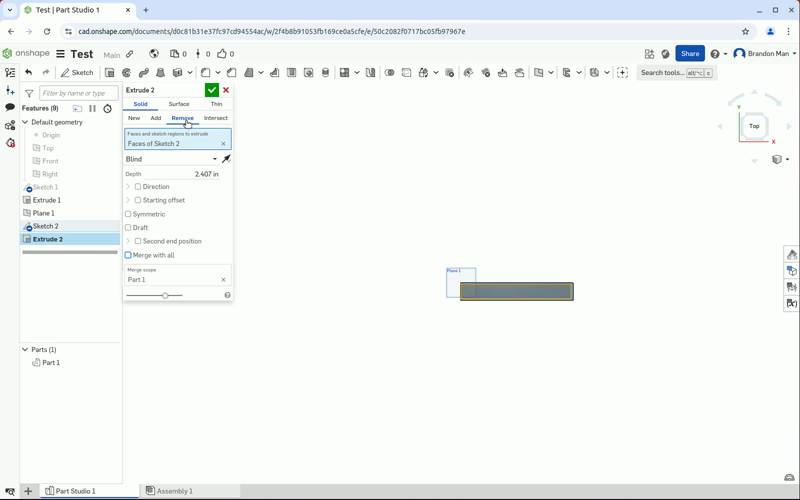
key(space)
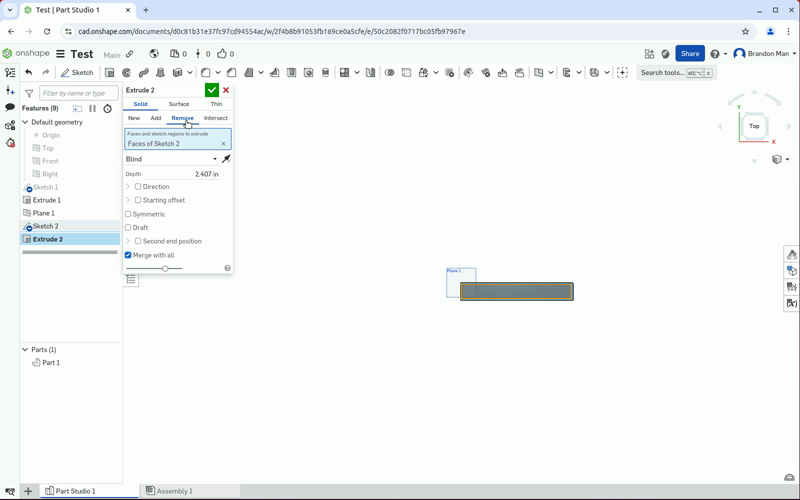
key(enter)
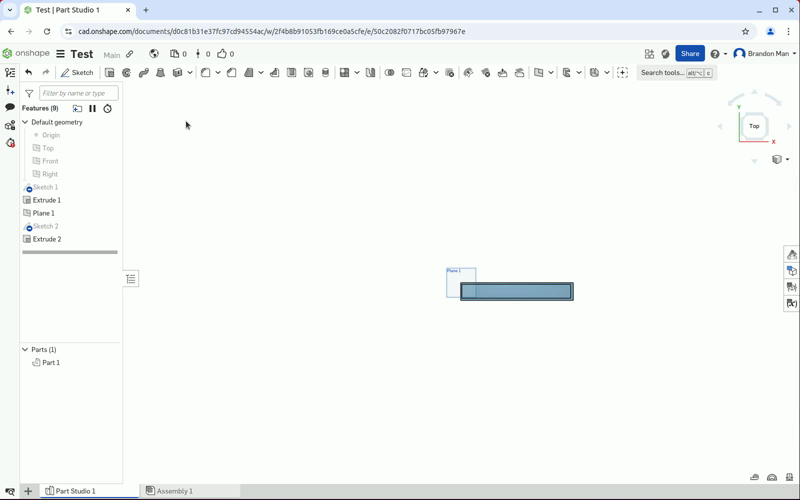
key(shift+h)
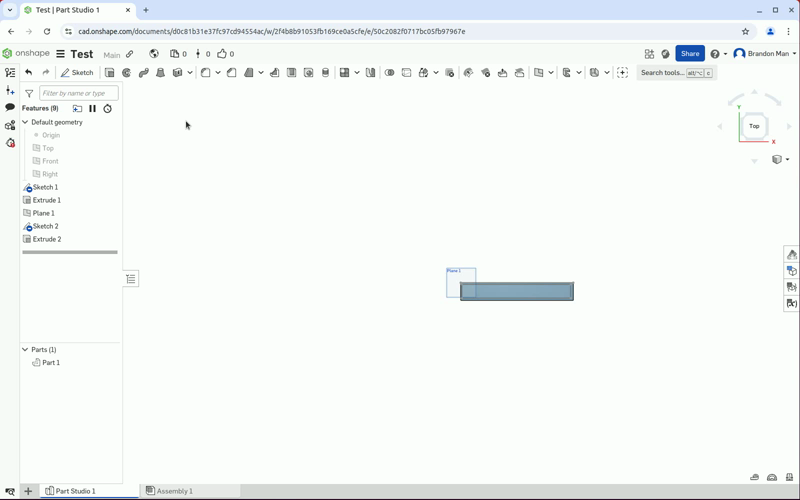
key(shift+h)
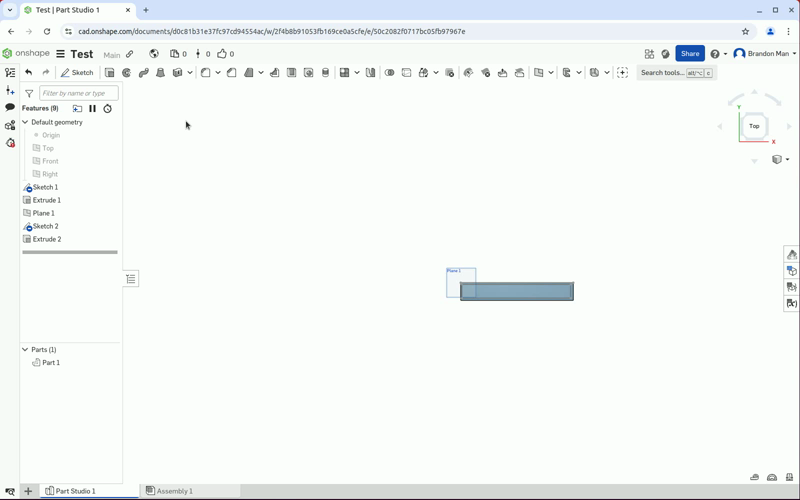
key(shift+7)
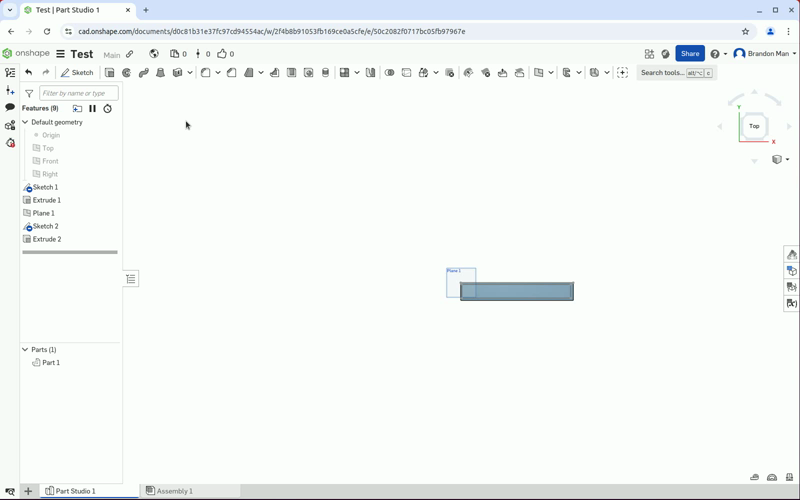
key(up, 3)
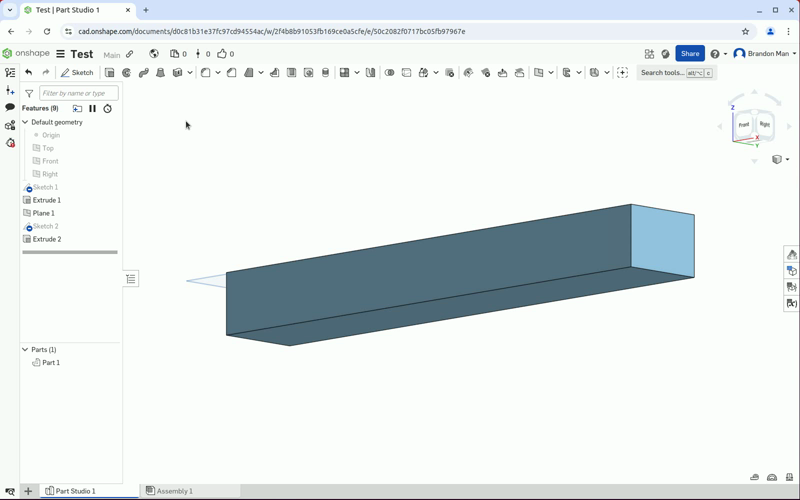
key(left, 3)
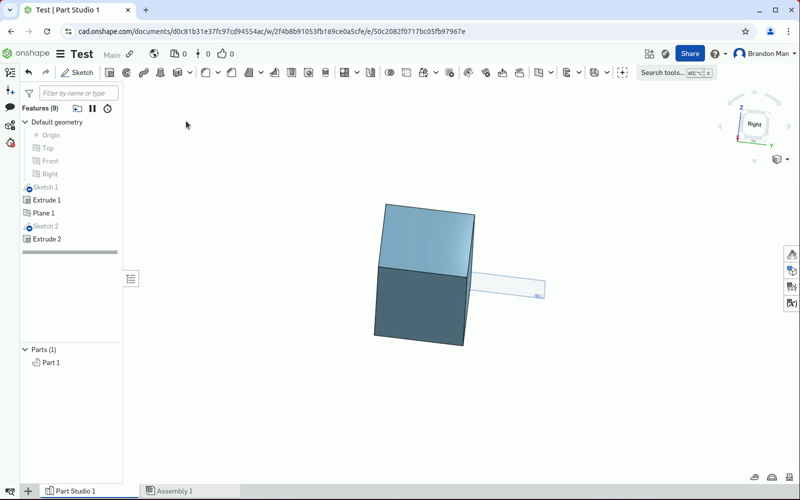
key(right, 3)
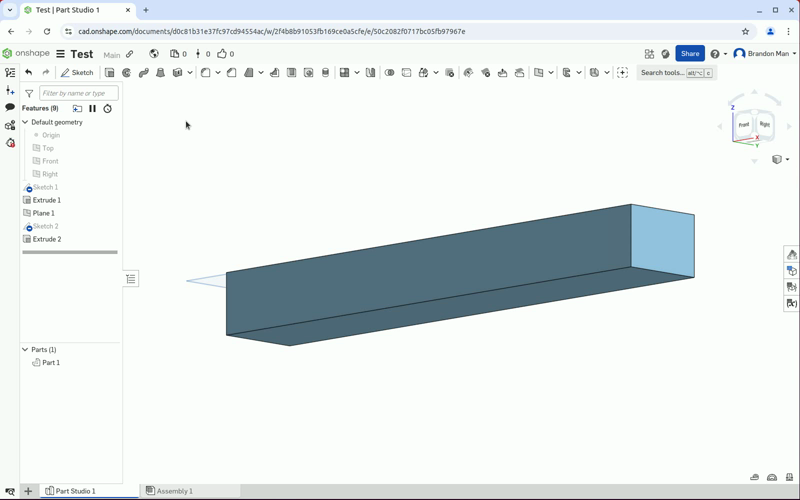
key(down, 3)
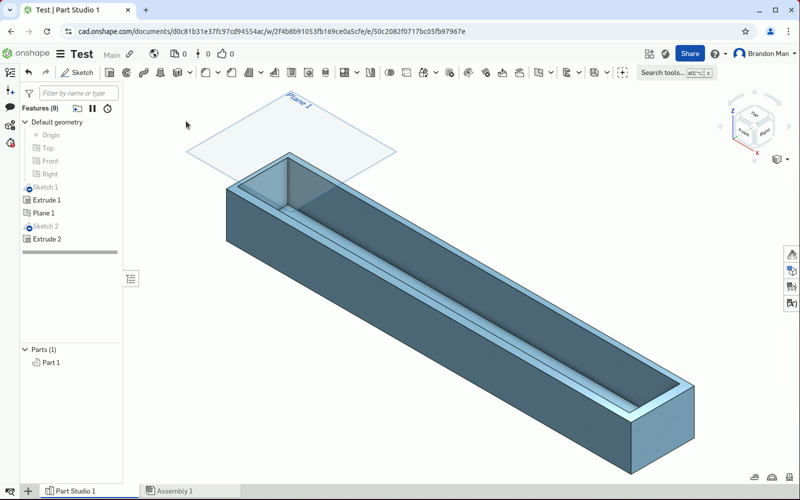
mouse_move(73, 189)
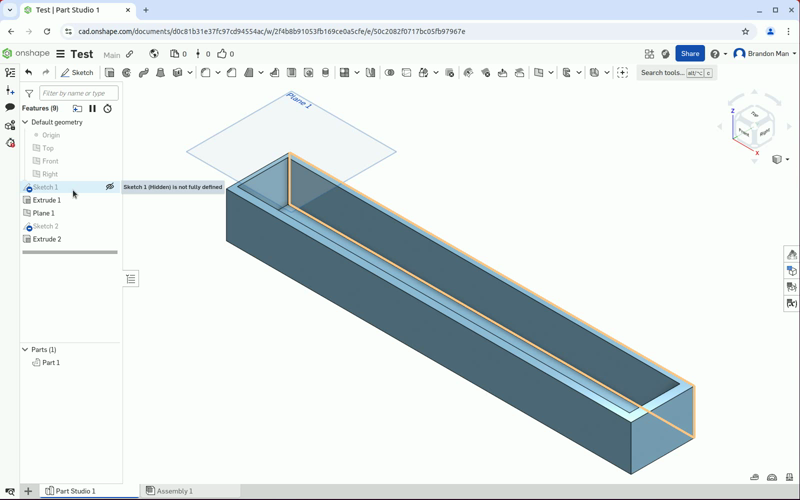
click(73, 189)